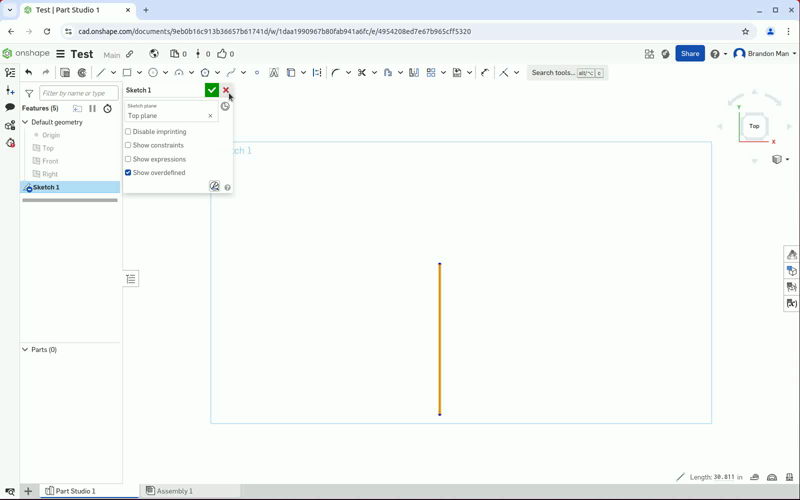
key(shift+h)
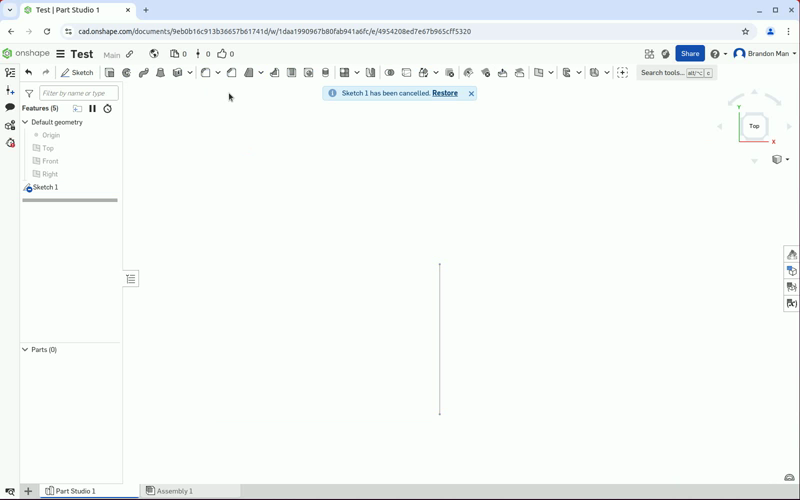
key(shift+s)
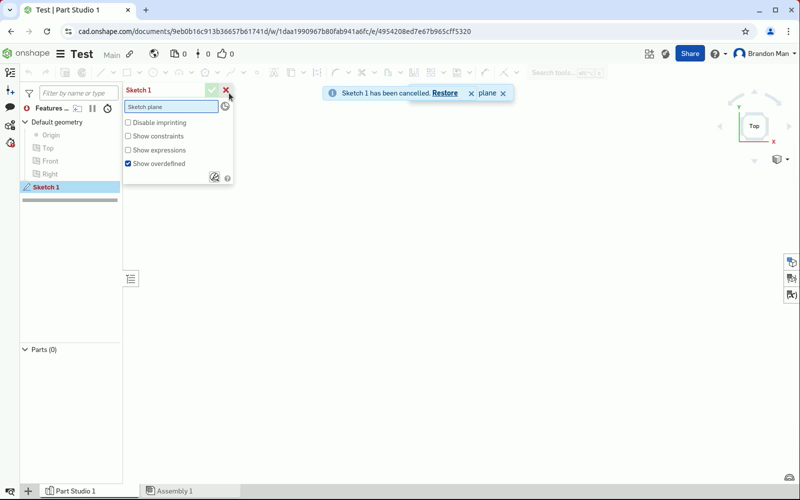
mouse_move(73, 150)
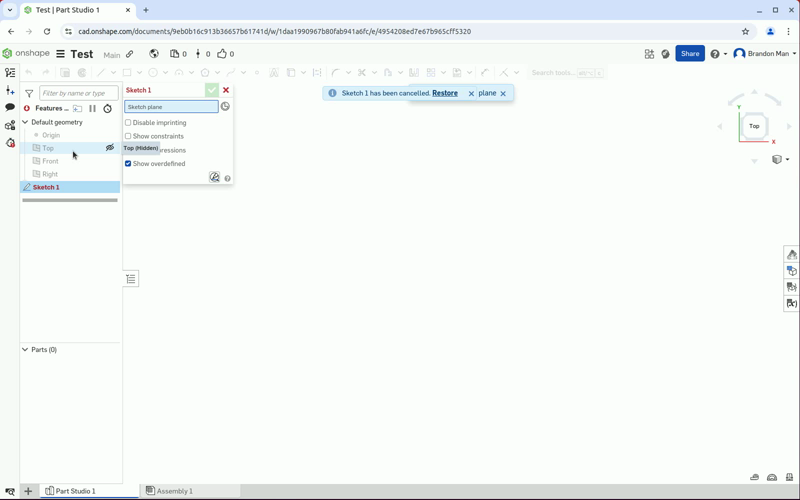
click(73, 150)
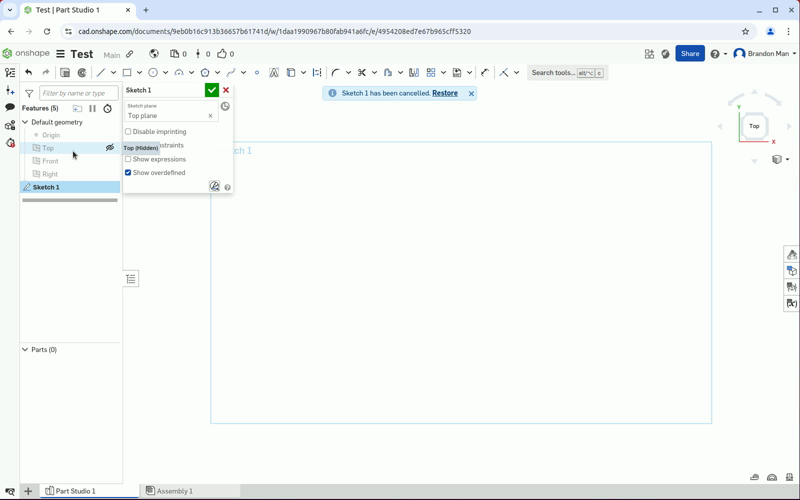
mouse_move(73, 352)
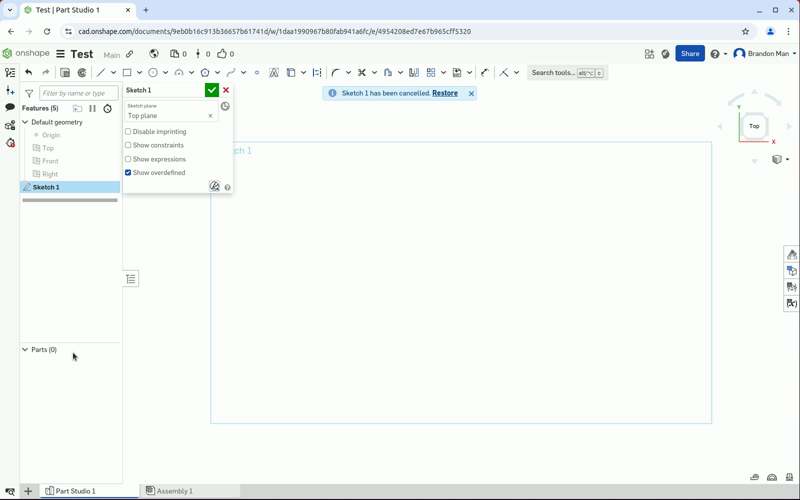
key(y)
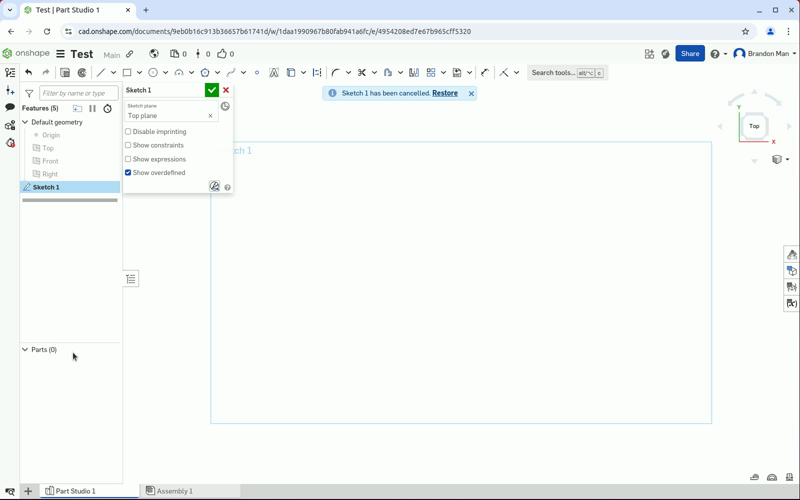
key(l)
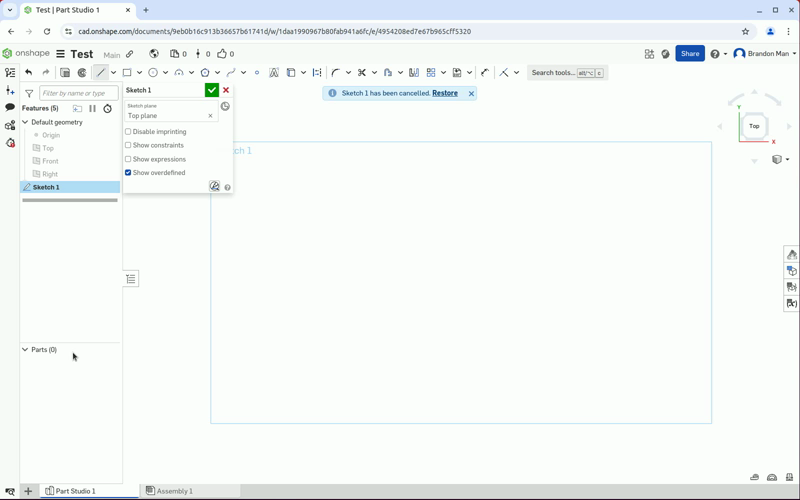
key_down(shift)
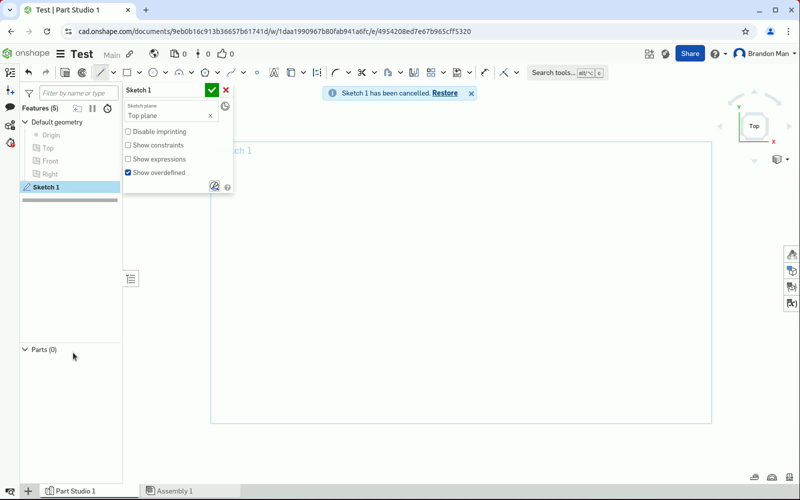
mouse_move(348, 395)
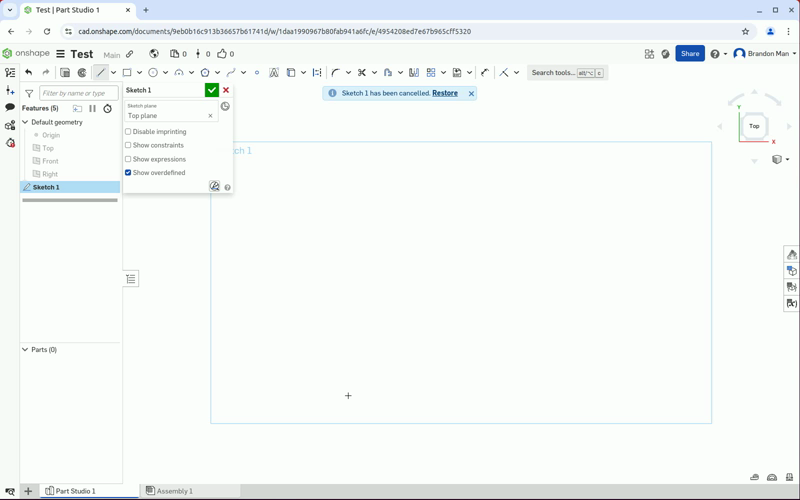
click(348, 395)
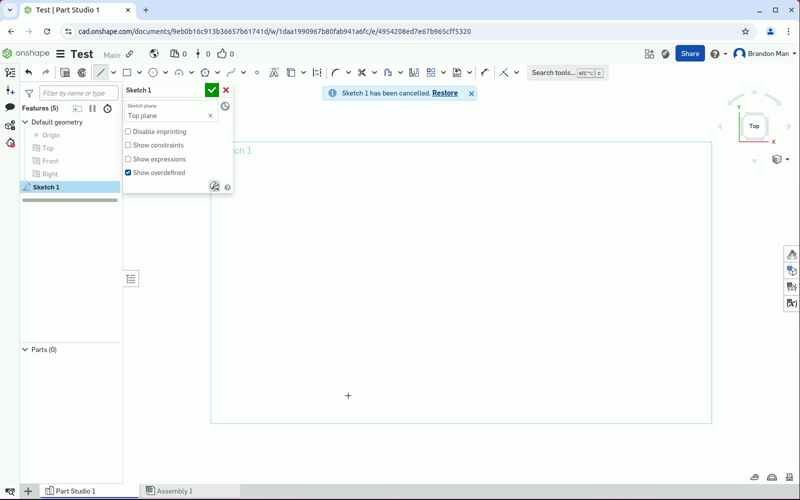
key_up(shift)
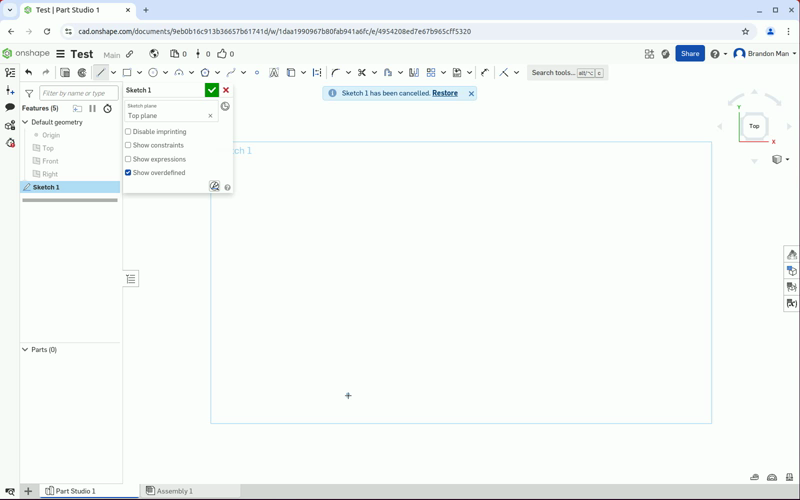
key_down(shift)
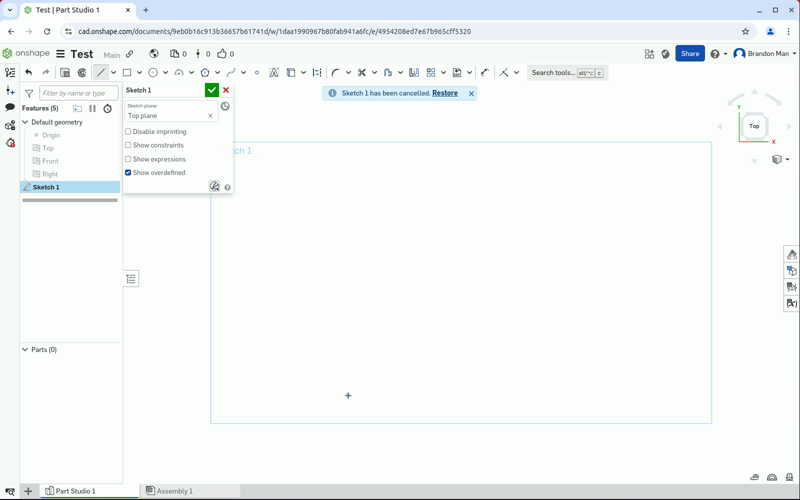
mouse_move(572, 395)
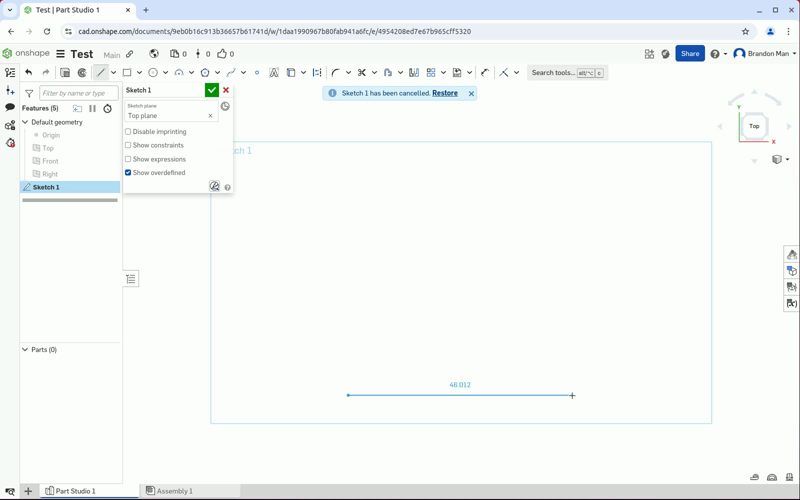
click(572, 395)
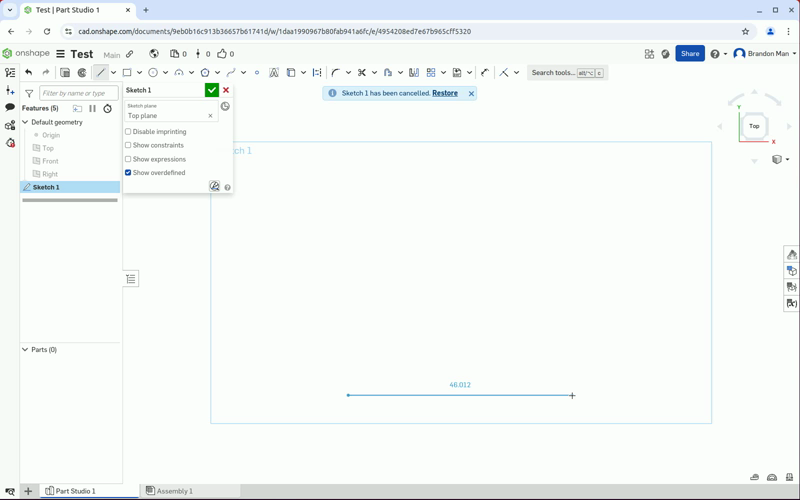
key_up(shift)
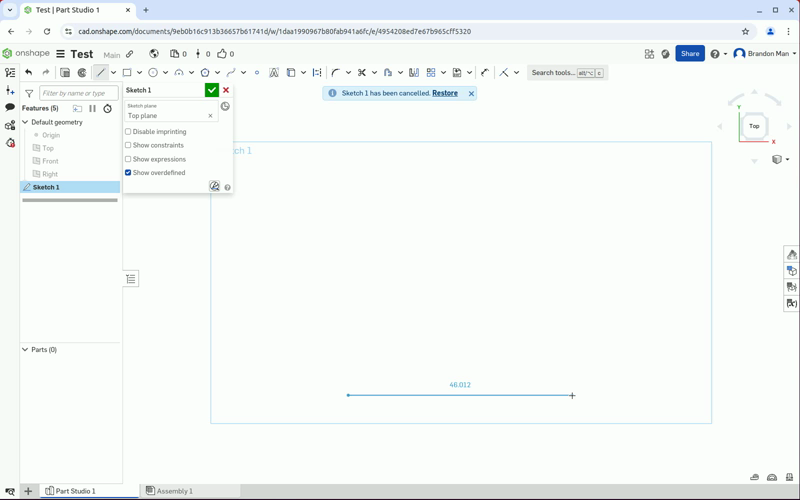
key_down(shift)
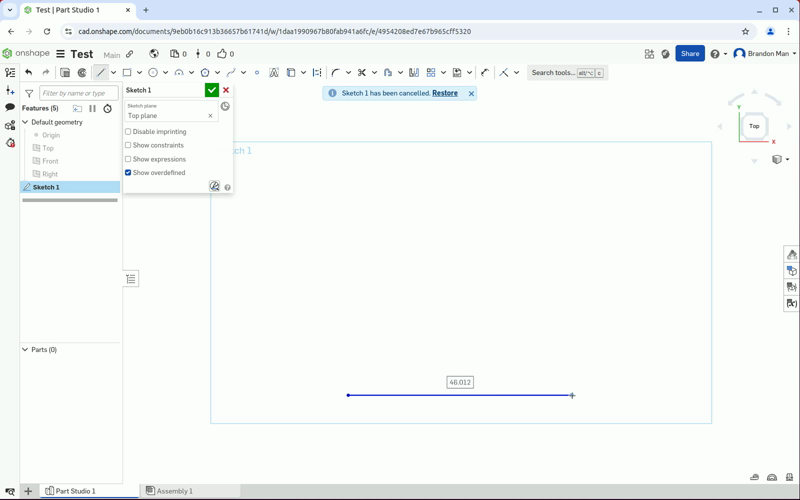
mouse_move(572, 171)
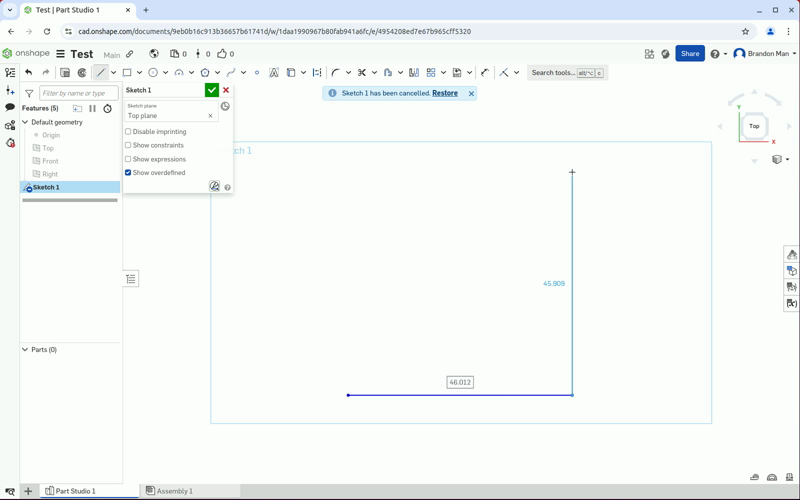
click(572, 171)
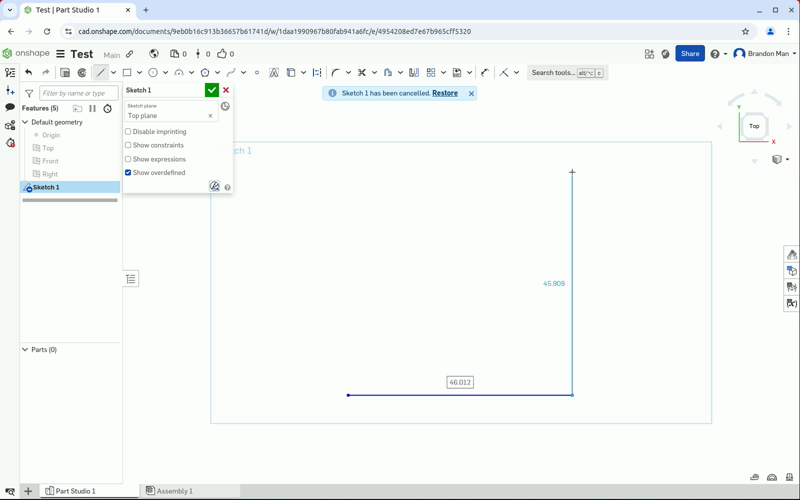
key_up(shift)
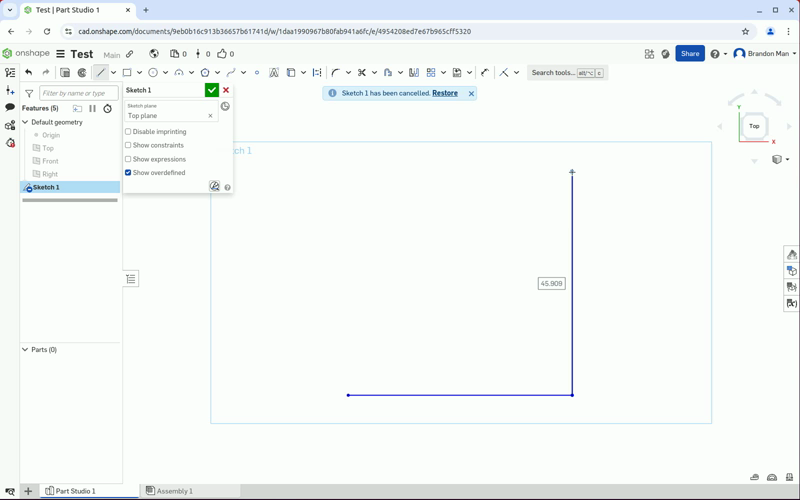
key_down(shift)
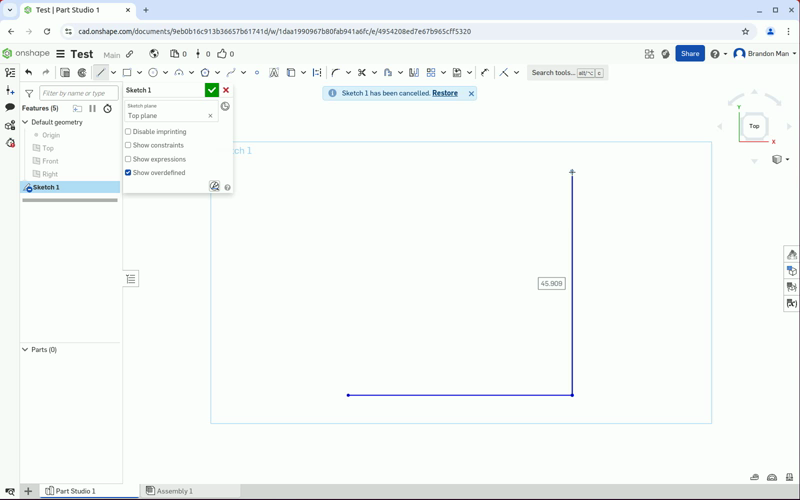
mouse_move(348, 171)
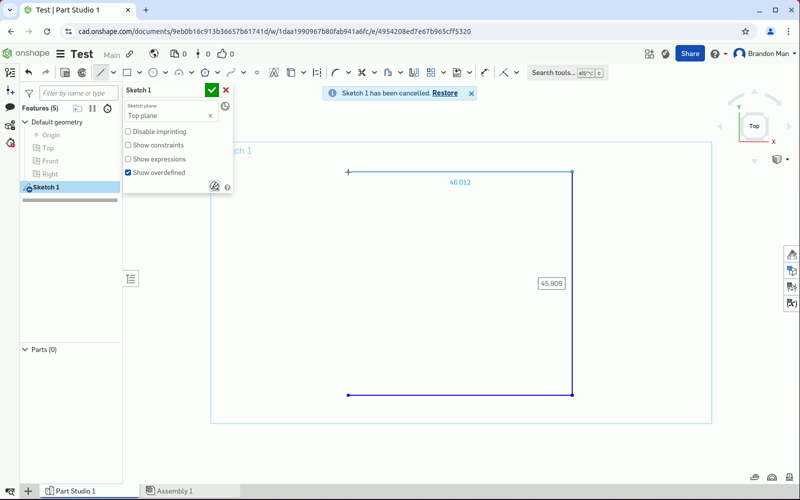
click(348, 171)
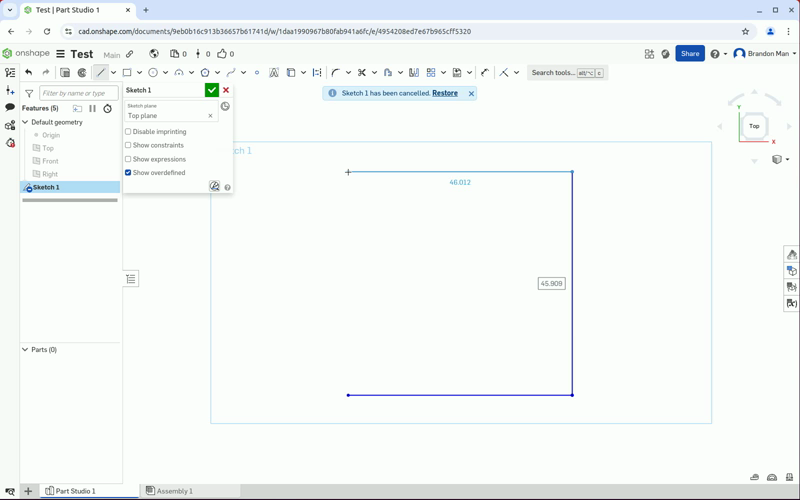
key_up(shift)
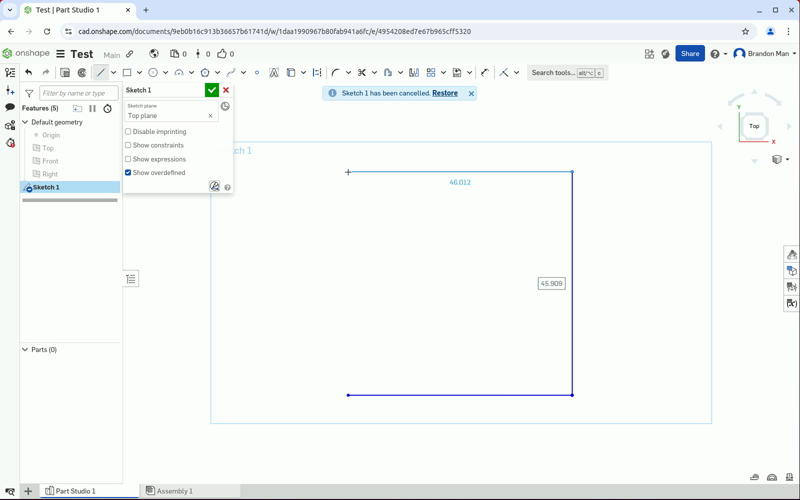
key_down(shift)
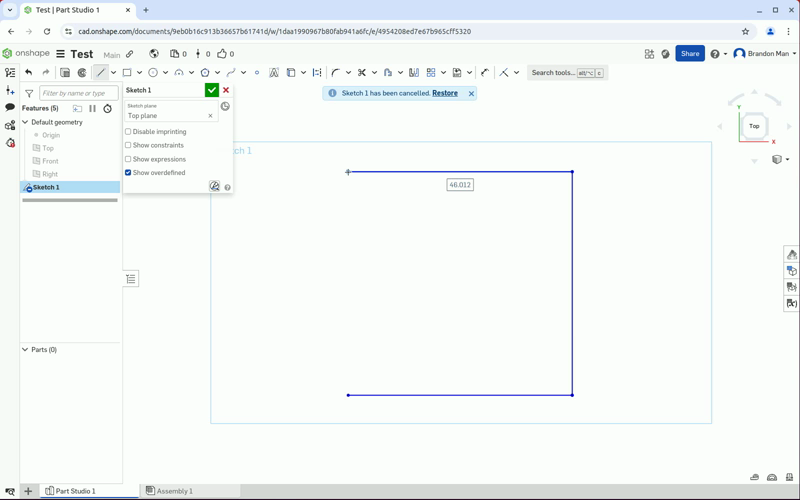
mouse_move(348, 395)
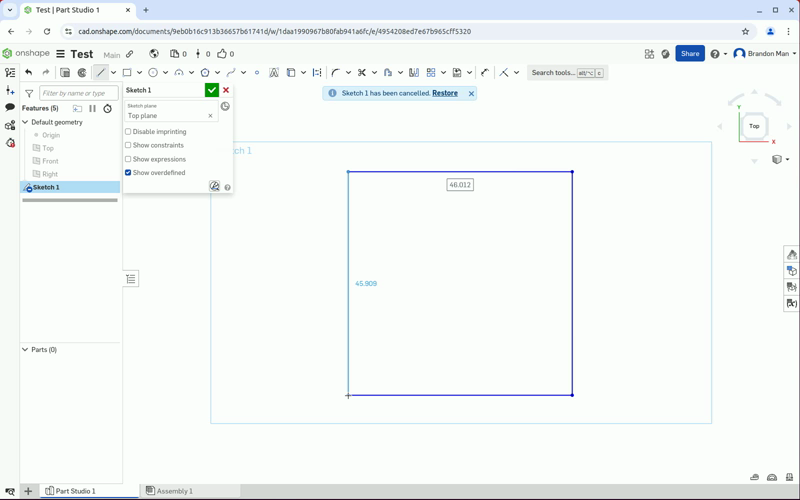
key_up(shift)
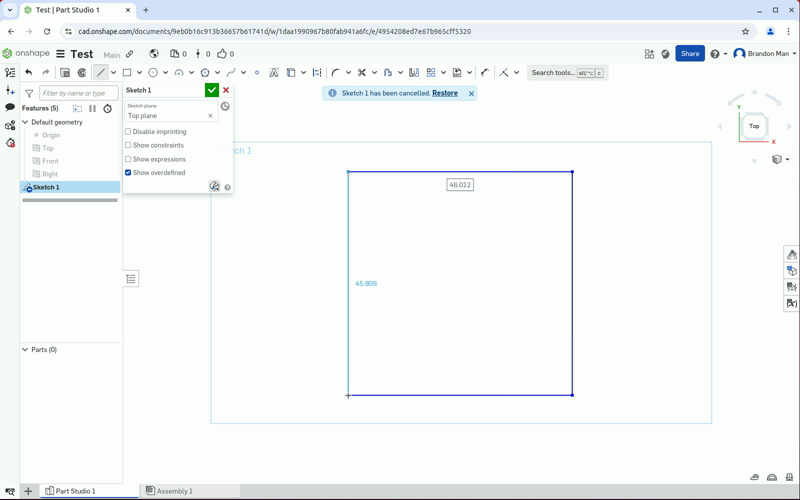
click(348, 395)
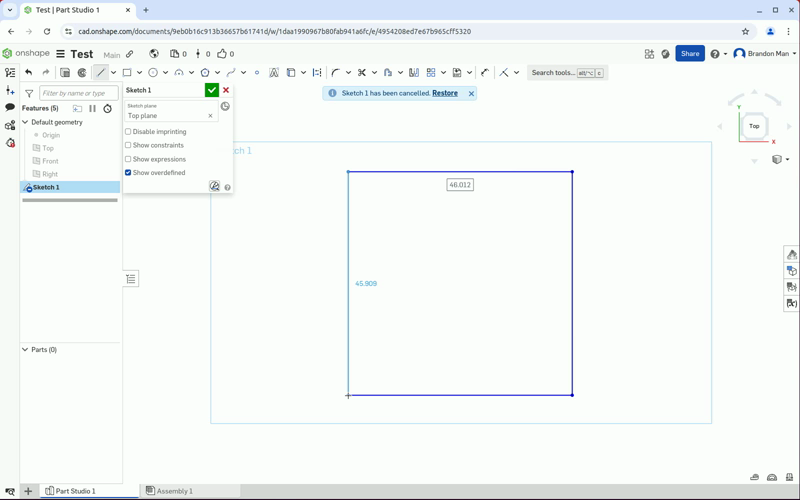
key(esc)
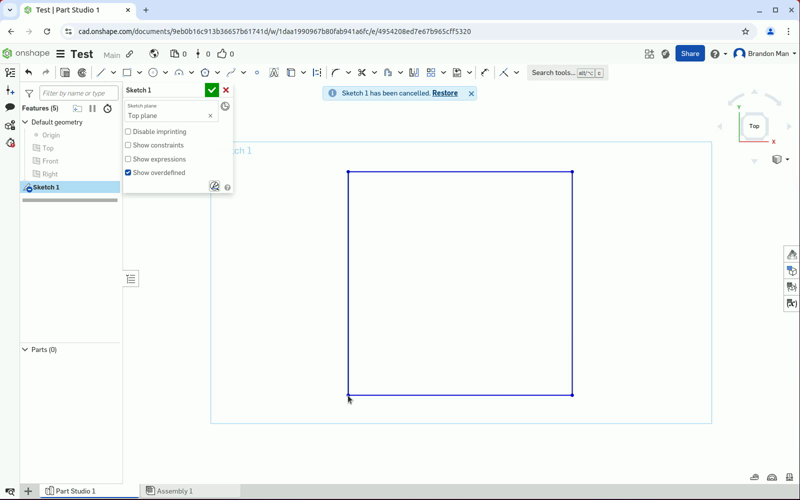
mouse_move(389, 248)
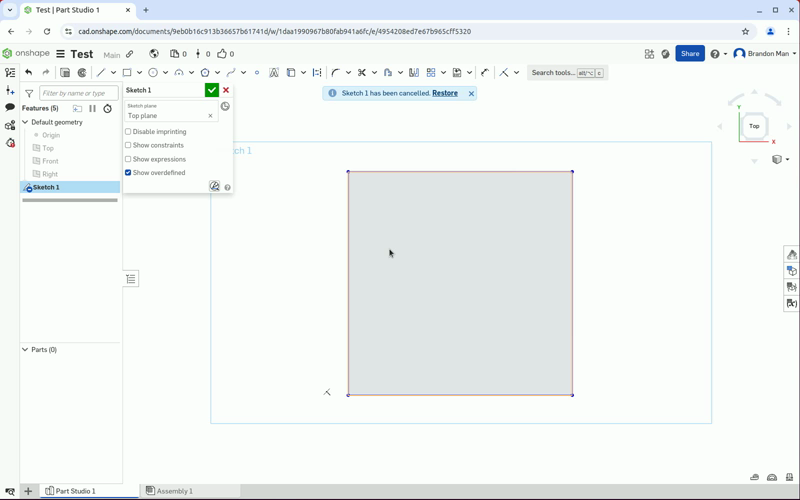
click(389, 248)
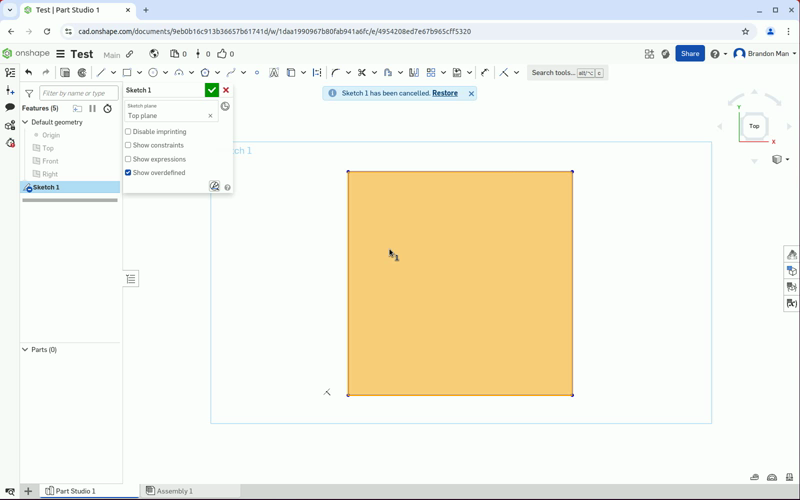
mouse_move(73, 352)
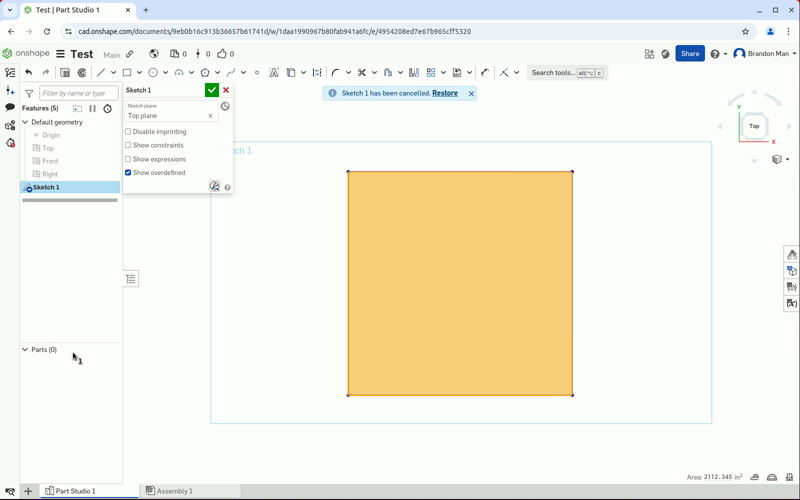
key(shift+y)
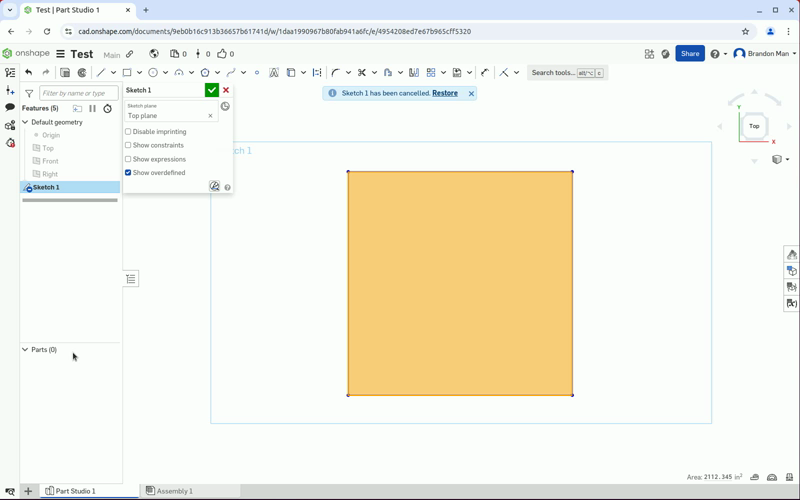
key(shift+e)
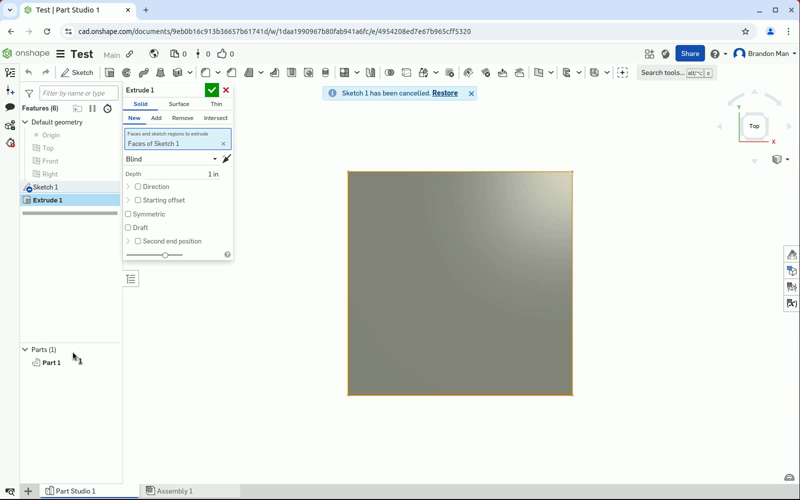
mouse_move(143, 106)
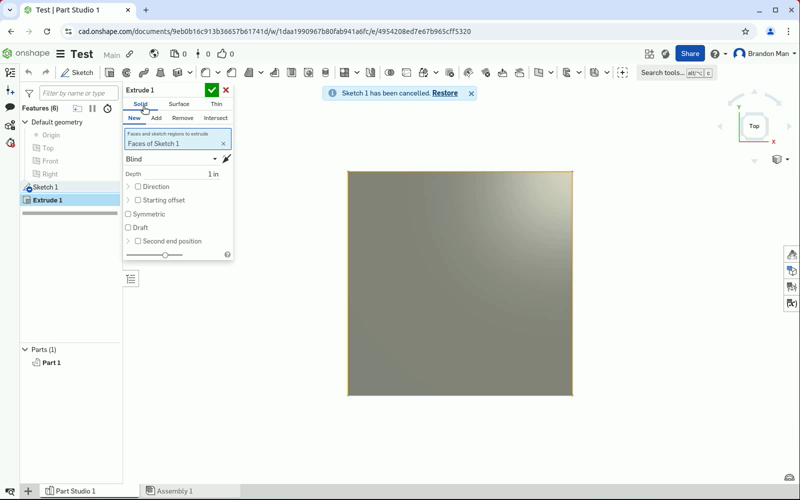
click(143, 106)
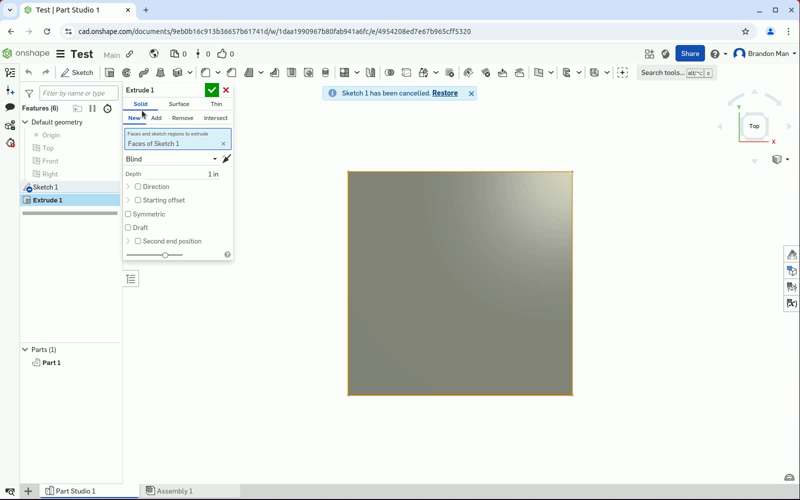
mouse_move(137, 120)
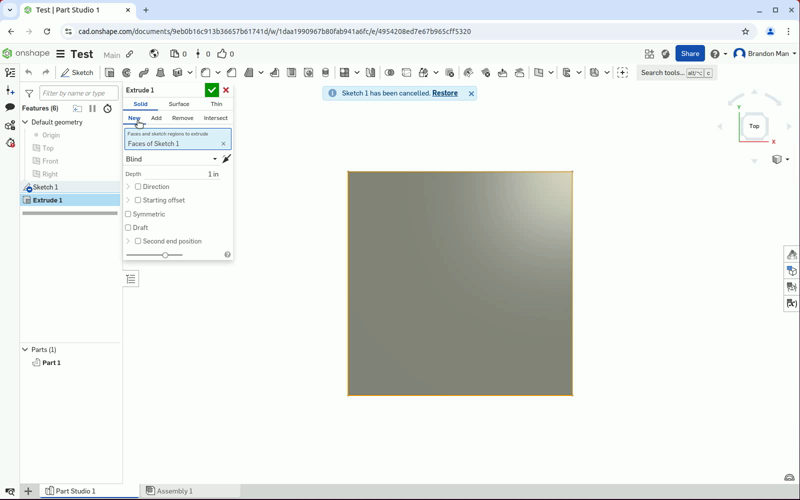
click(137, 120)
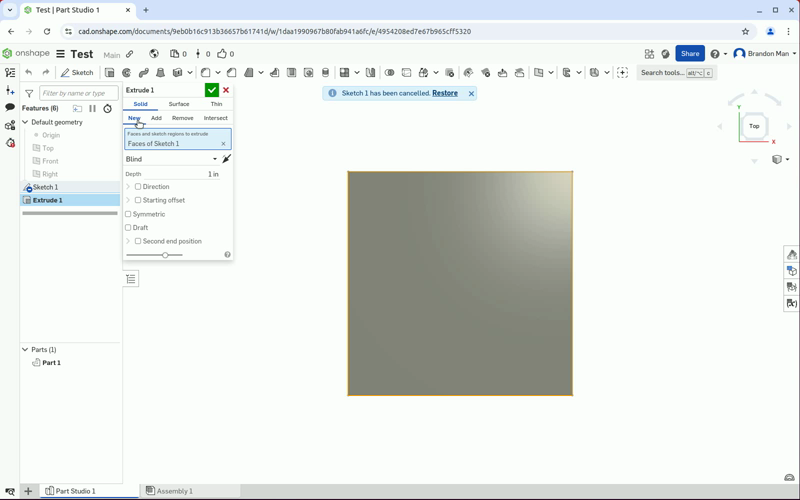
key(tab, 4)
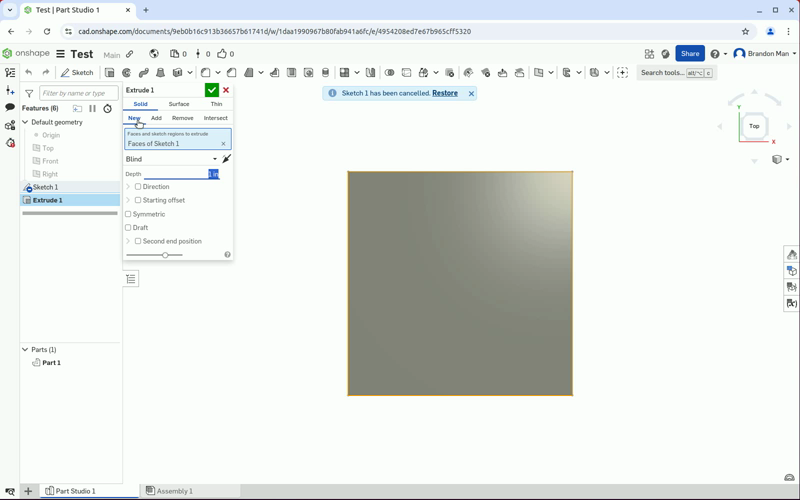
text(13.961)
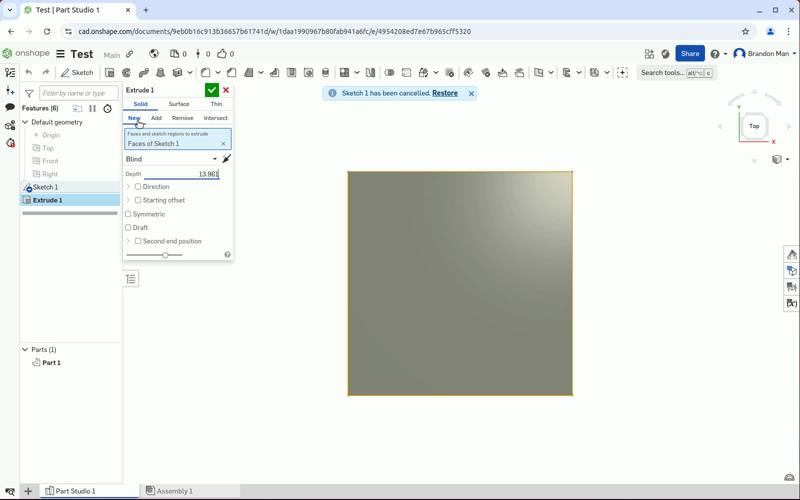
key(enter)
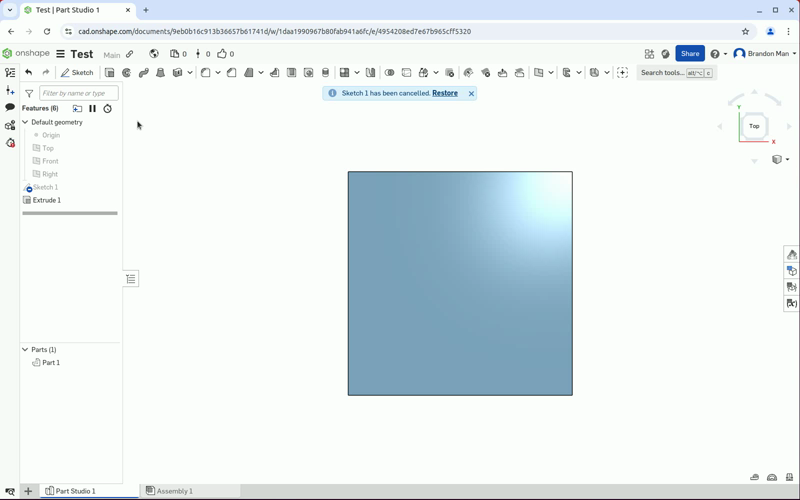
key(shift+h)
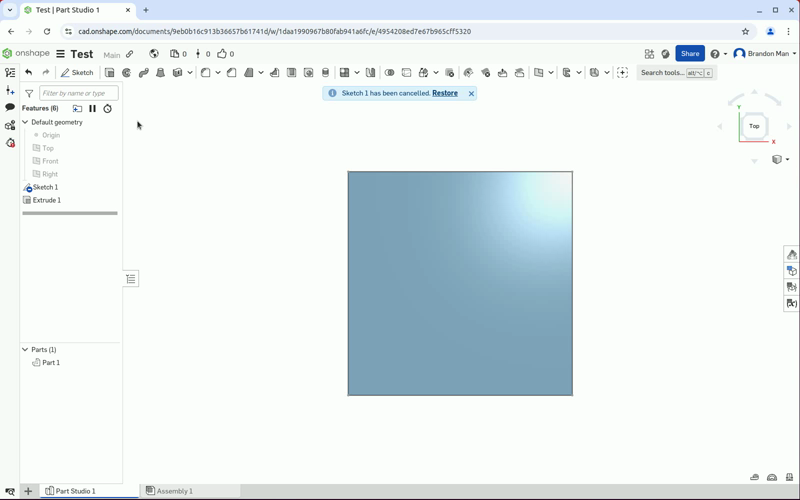
key(shift+h)
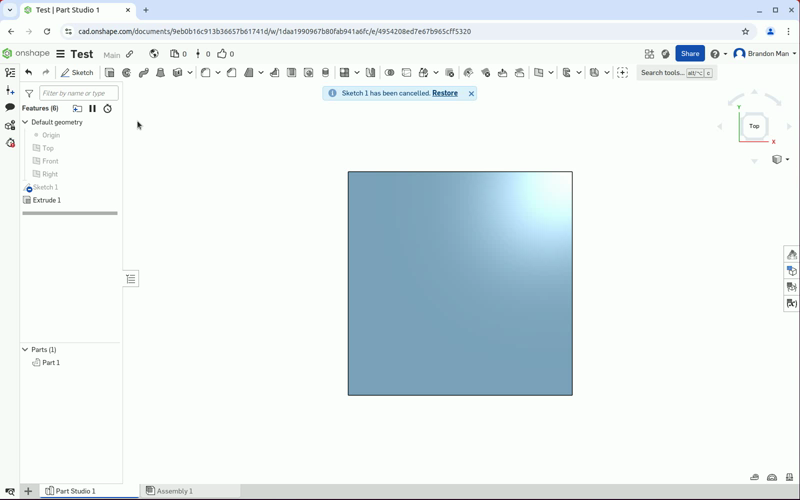
mouse_move(73, 189)
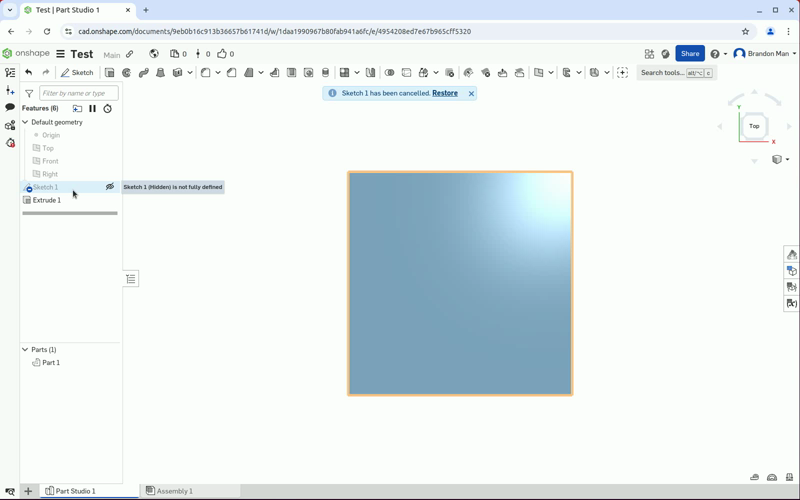
click(73, 189)
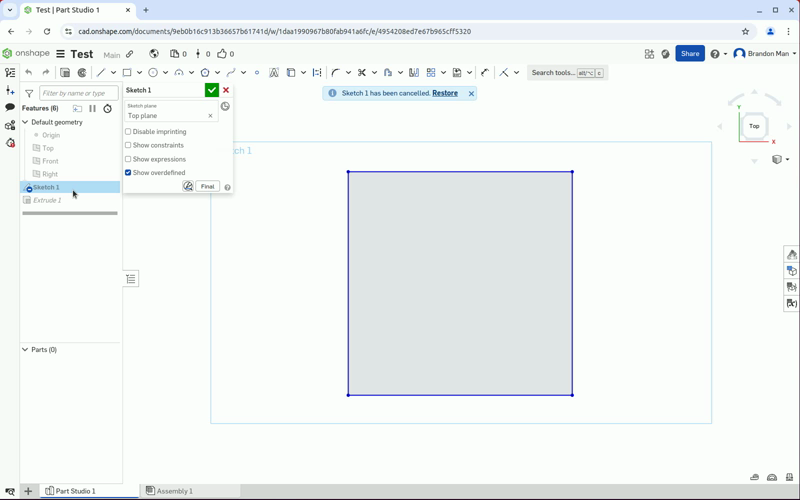
mouse_move(229, 92)
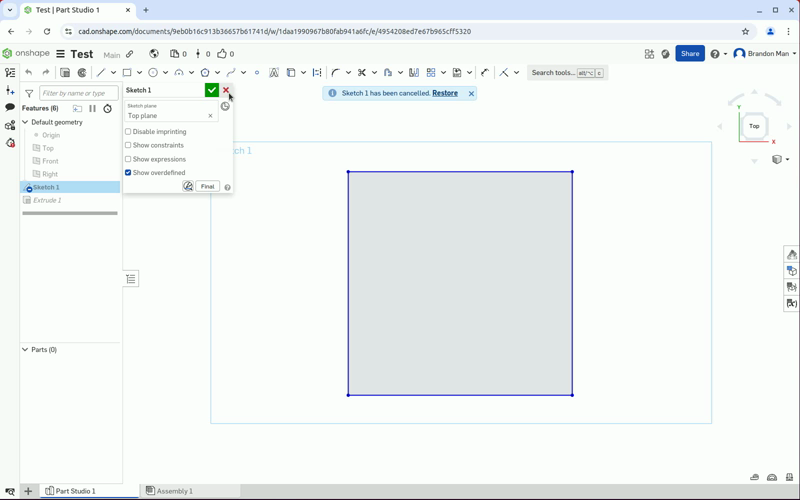
click(229, 92)
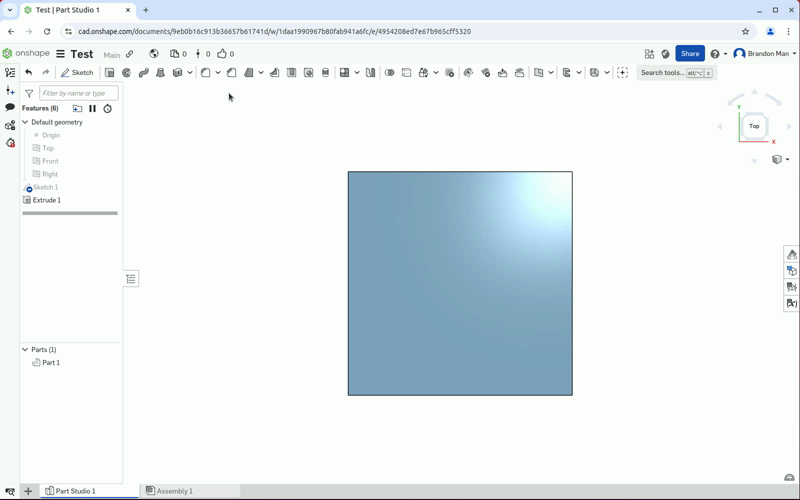
mouse_move(541, 75)
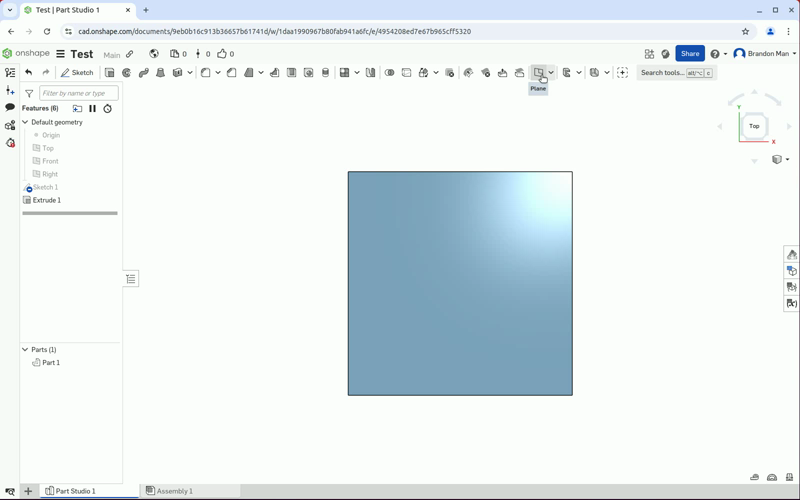
click(541, 75)
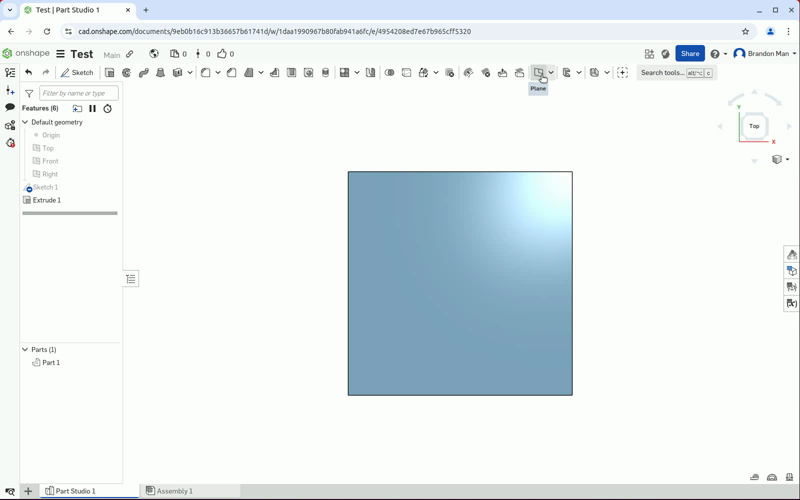
mouse_move(73, 150)
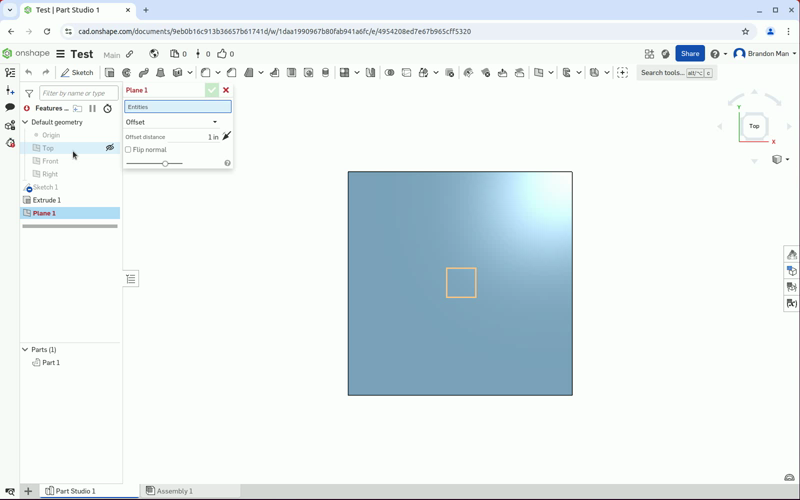
click(73, 150)
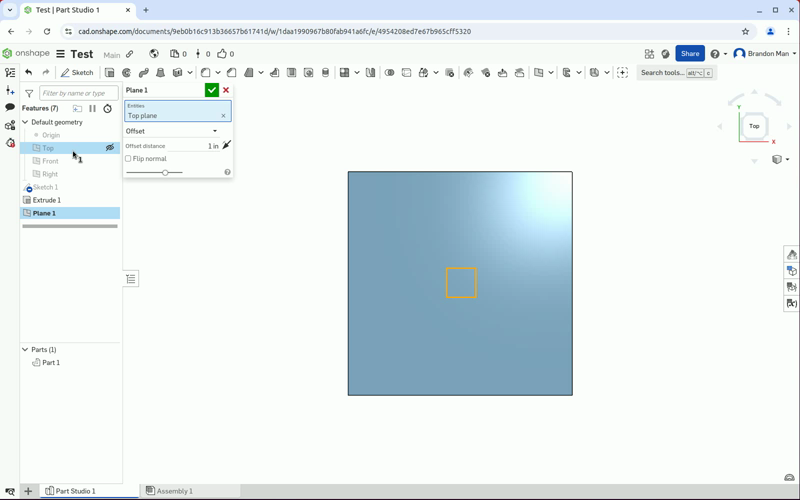
key(tab, 2)
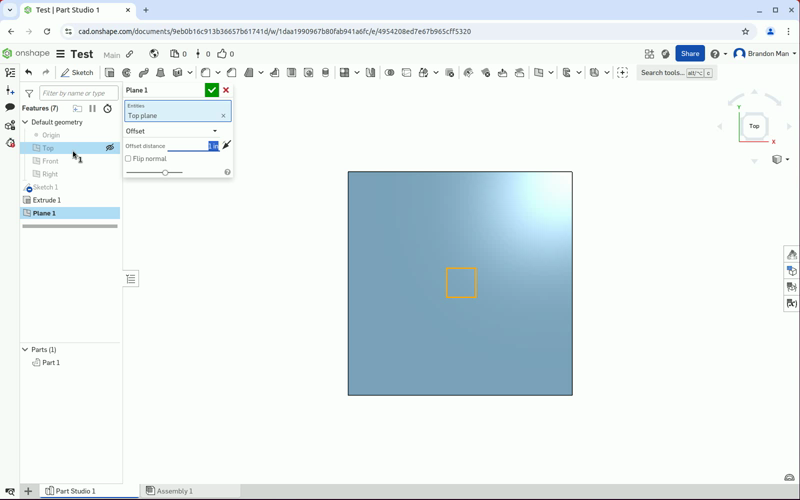
text(13.957)
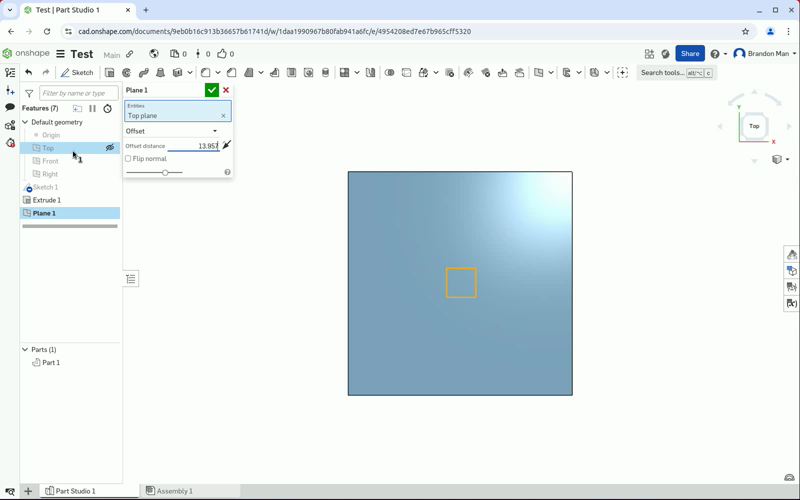
key(enter, 2)
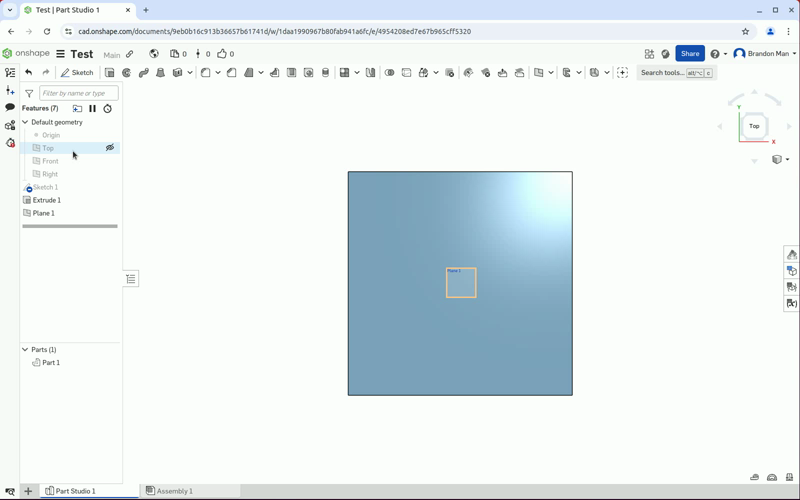
key(shift+s)
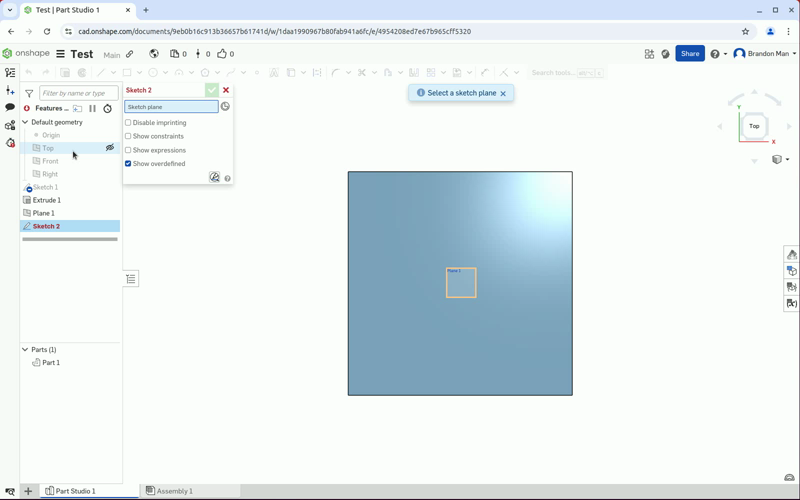
mouse_move(73, 215)
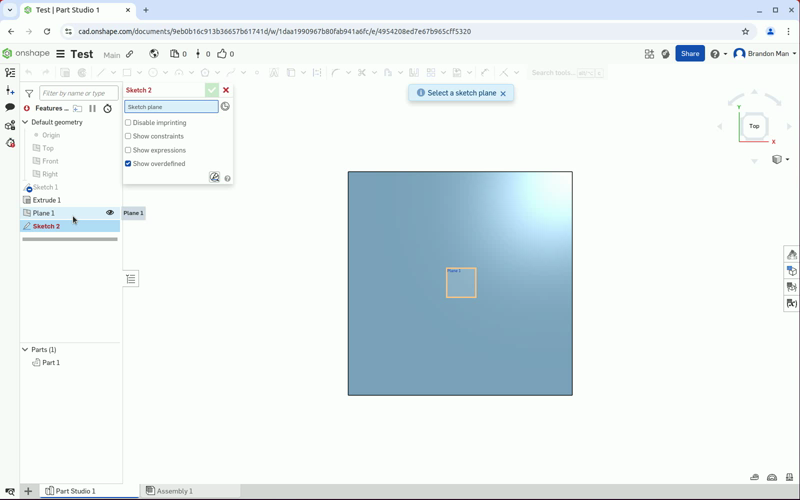
click(73, 215)
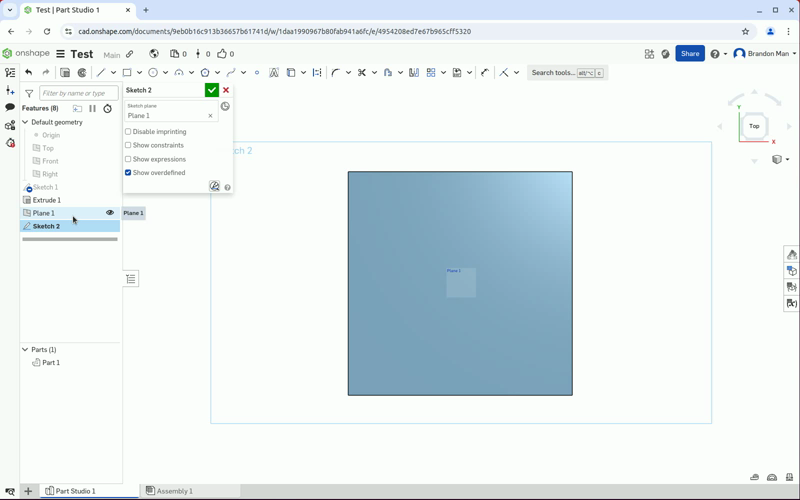
mouse_move(73, 352)
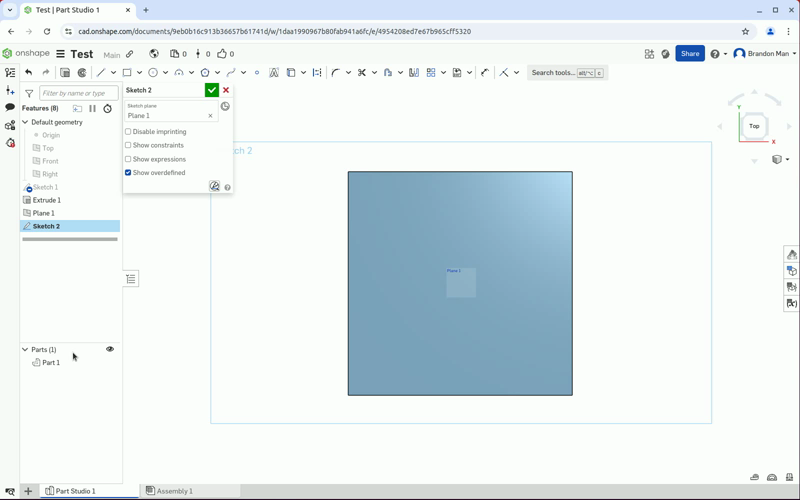
key(y)
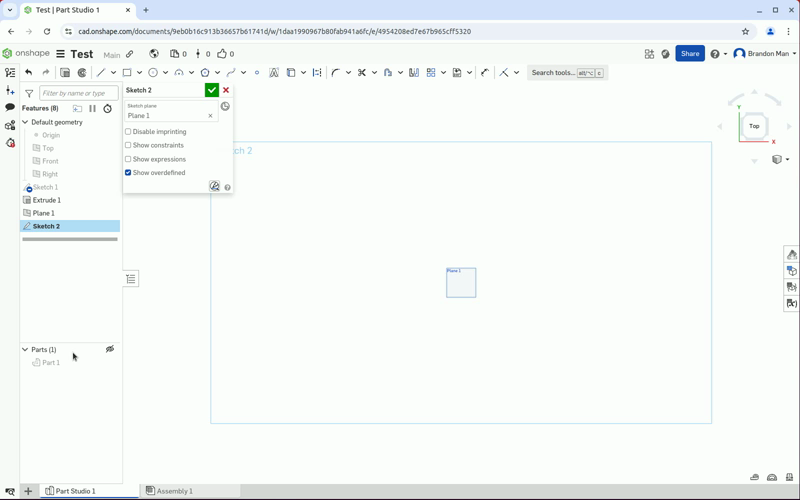
key(l)
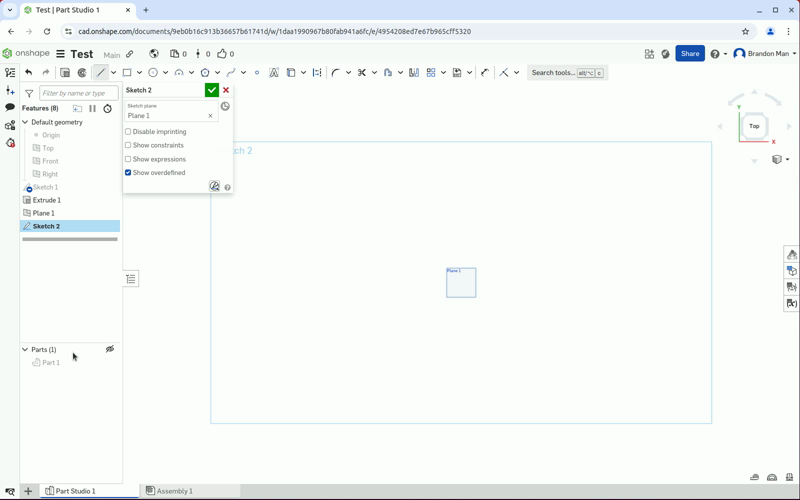
key_down(shift)
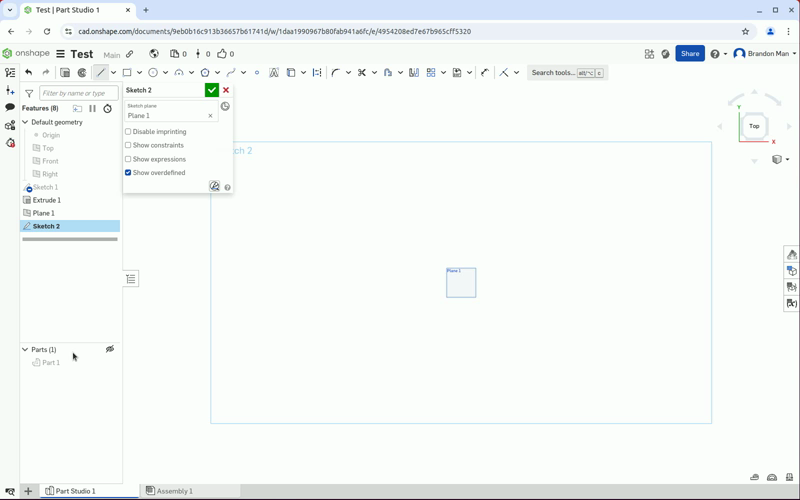
mouse_move(361, 382)
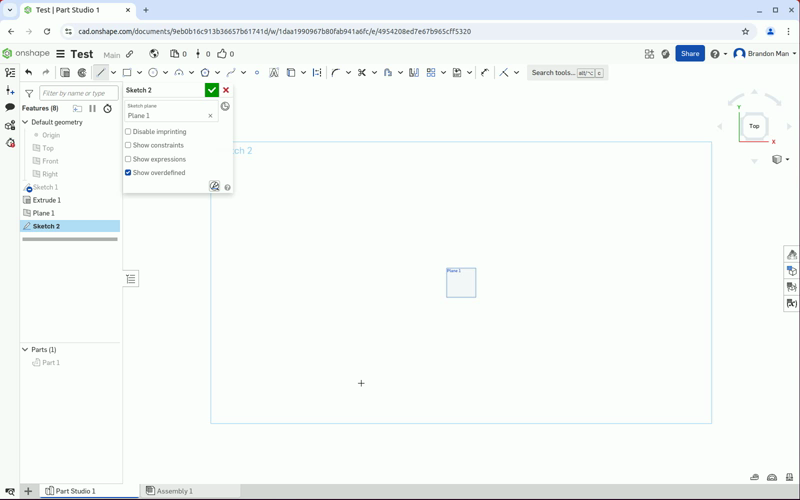
click(361, 382)
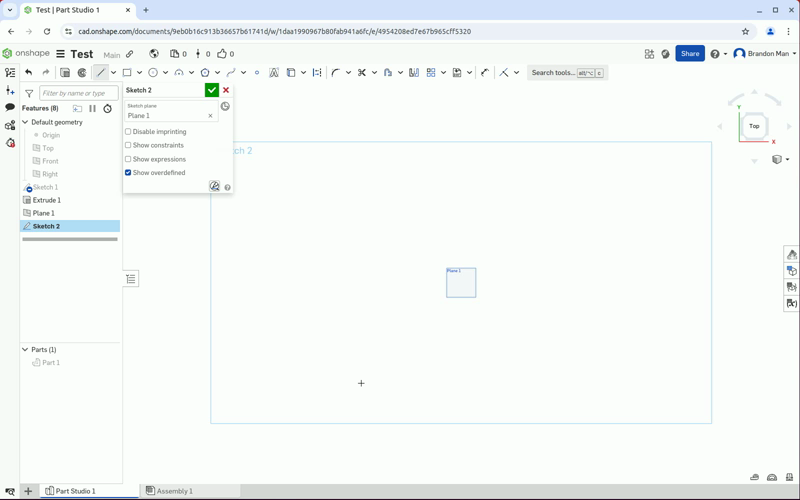
key_up(shift)
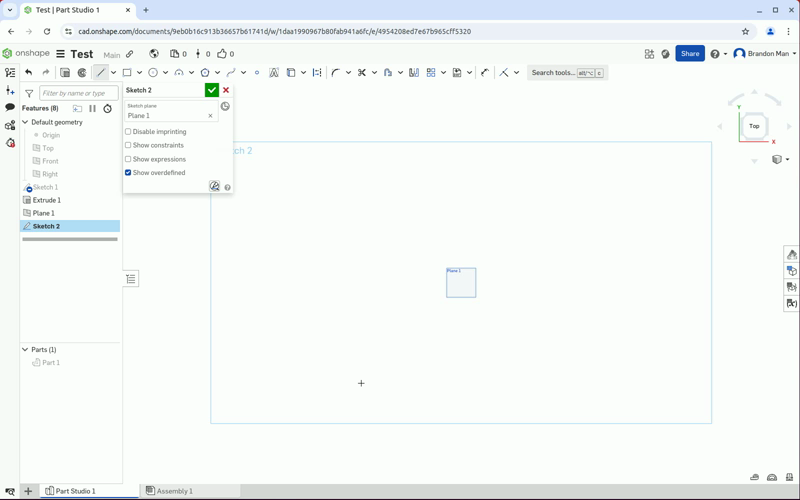
key_down(shift)
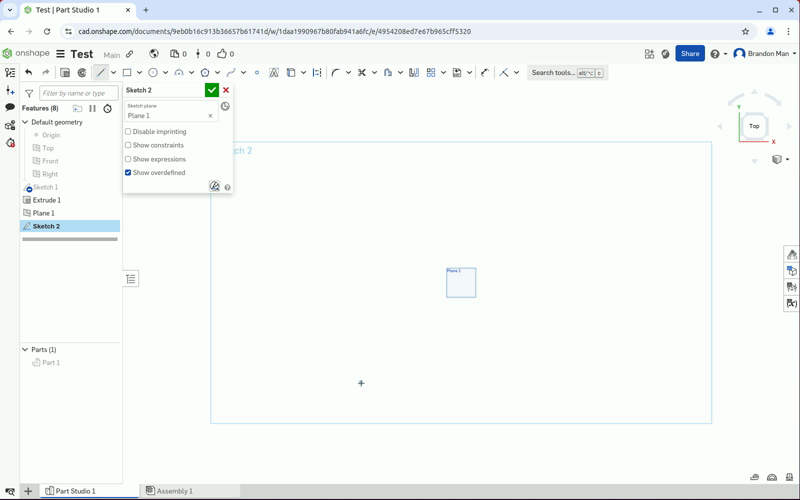
mouse_move(560, 382)
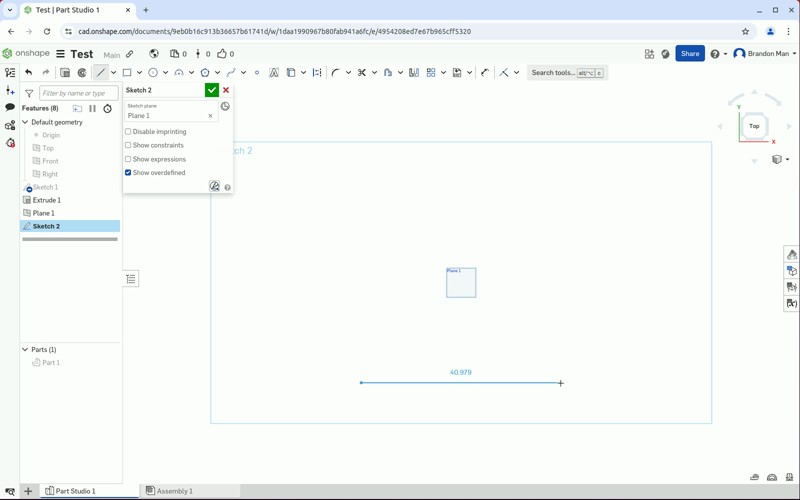
click(560, 382)
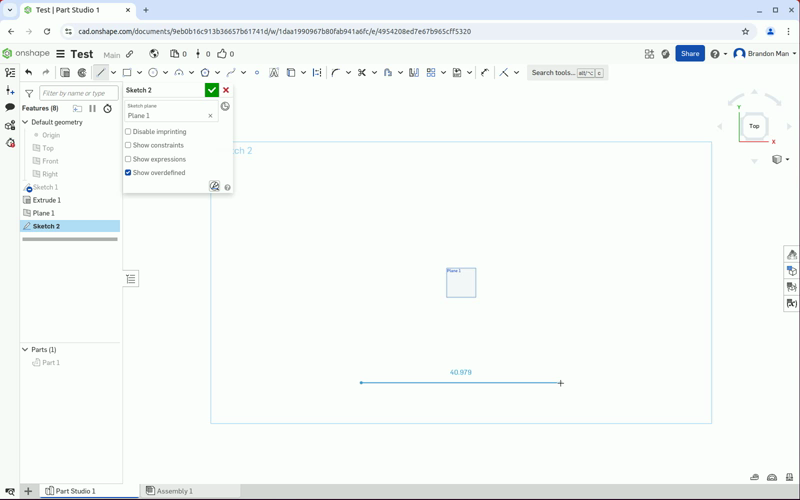
key_up(shift)
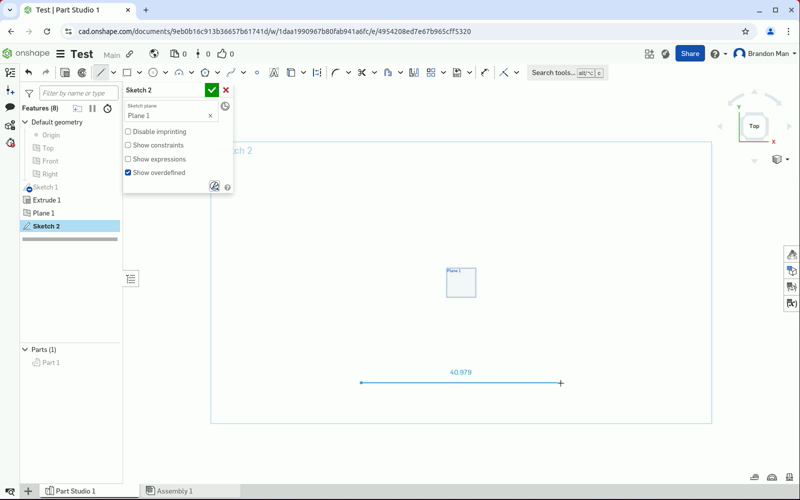
key_down(shift)
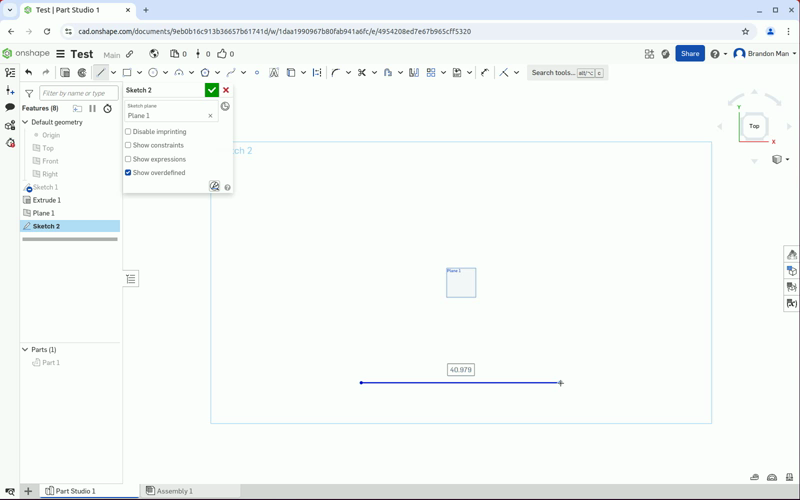
mouse_move(560, 183)
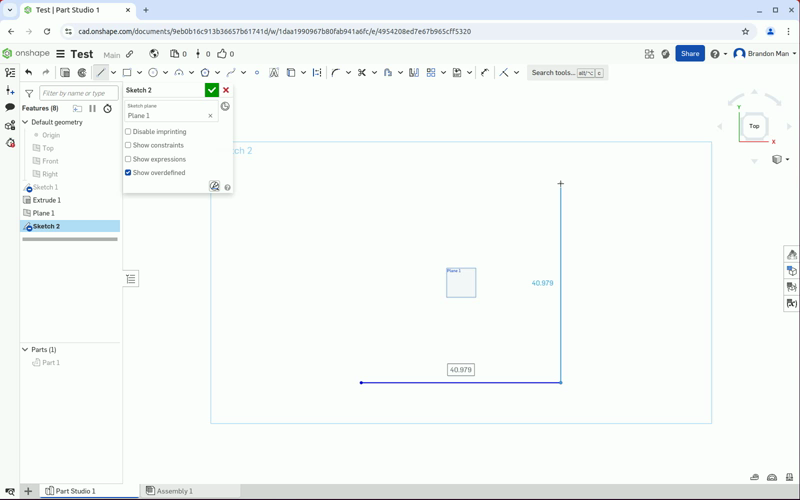
click(560, 183)
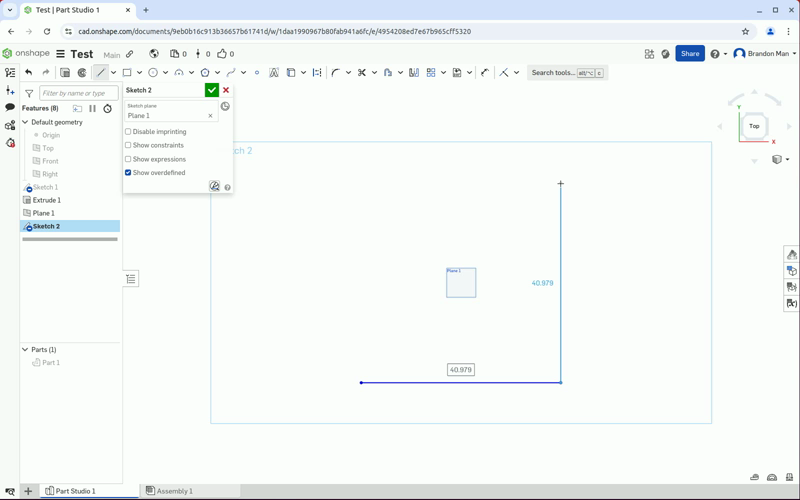
key_up(shift)
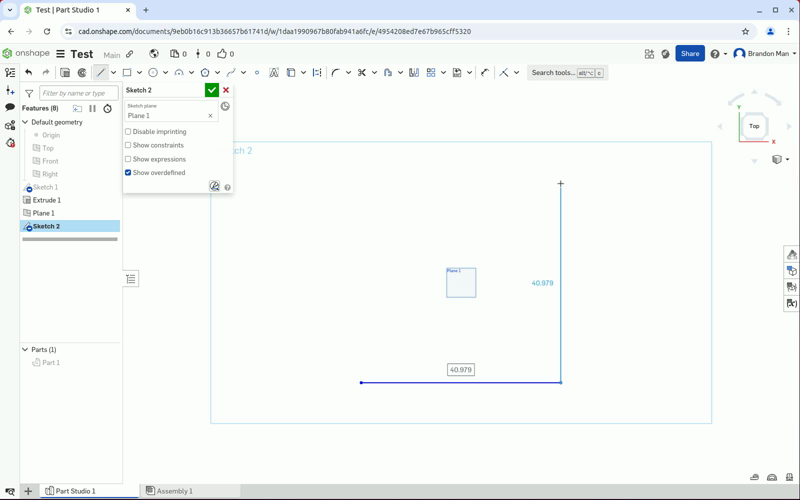
key_down(shift)
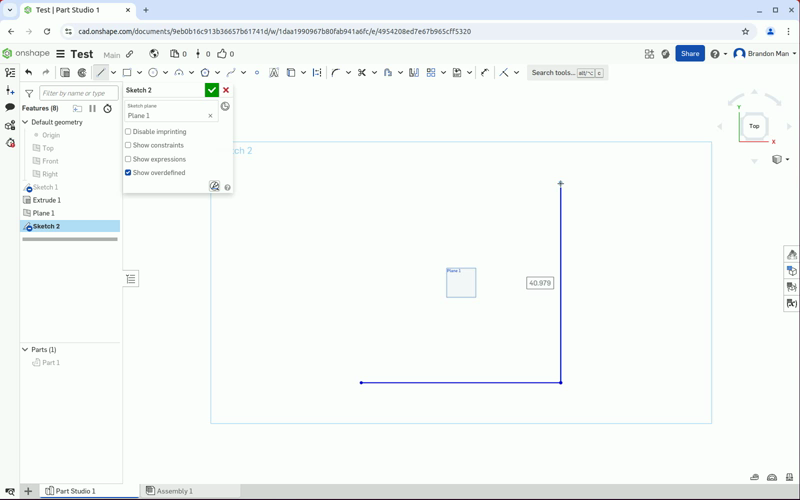
mouse_move(361, 183)
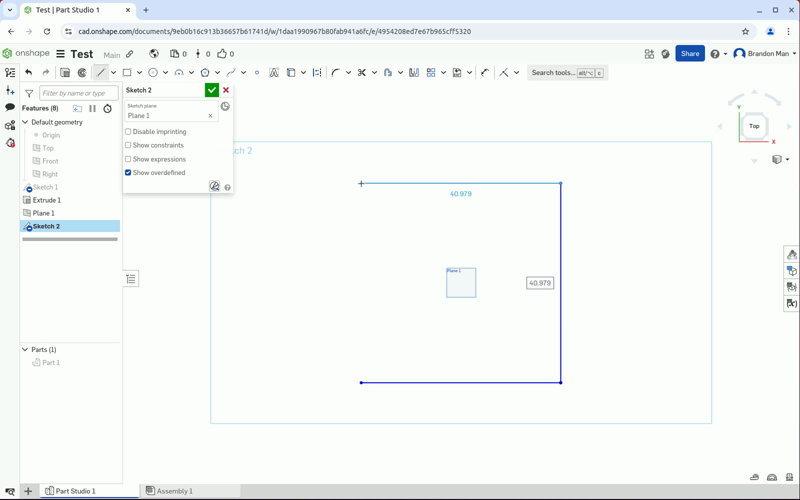
click(361, 183)
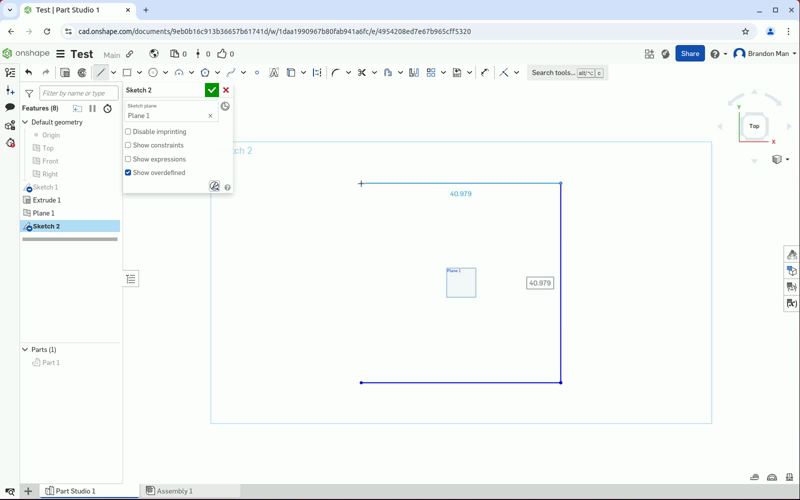
key_up(shift)
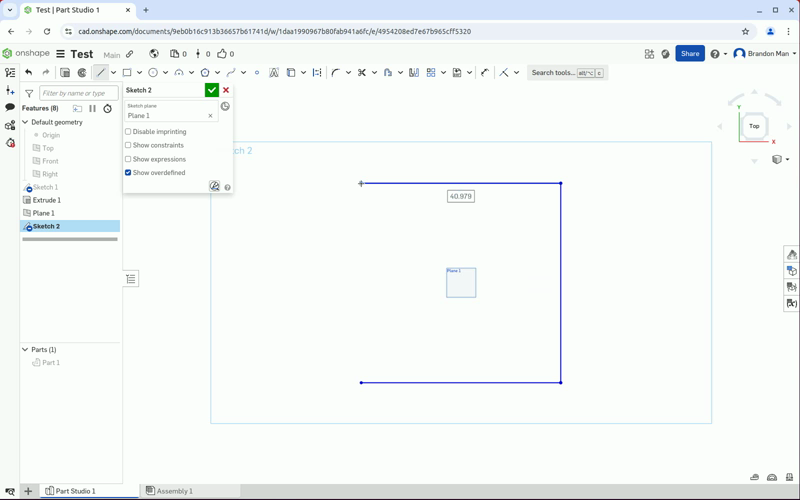
key_down(shift)
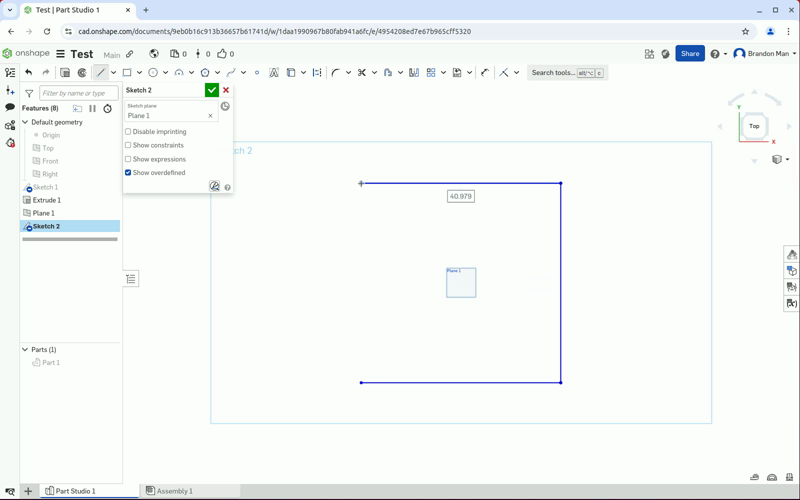
mouse_move(361, 382)
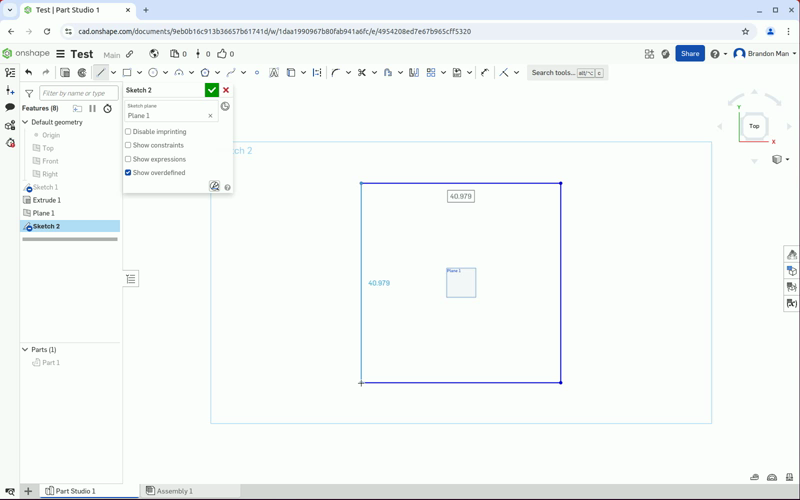
key_up(shift)
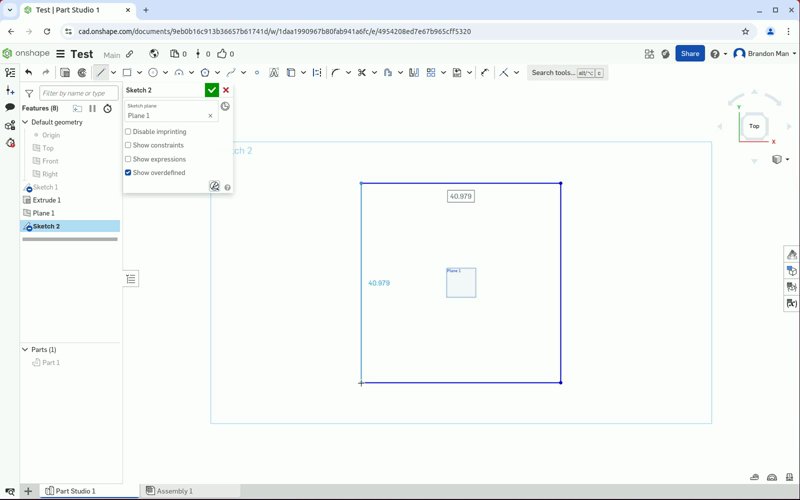
click(361, 382)
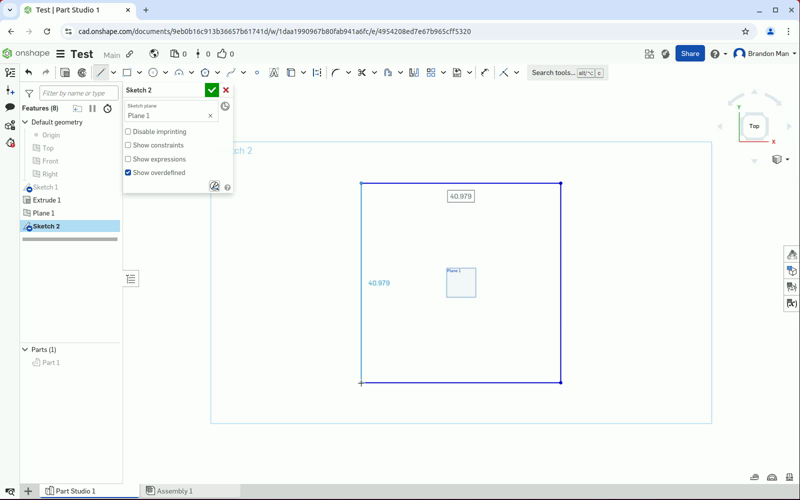
key(esc)
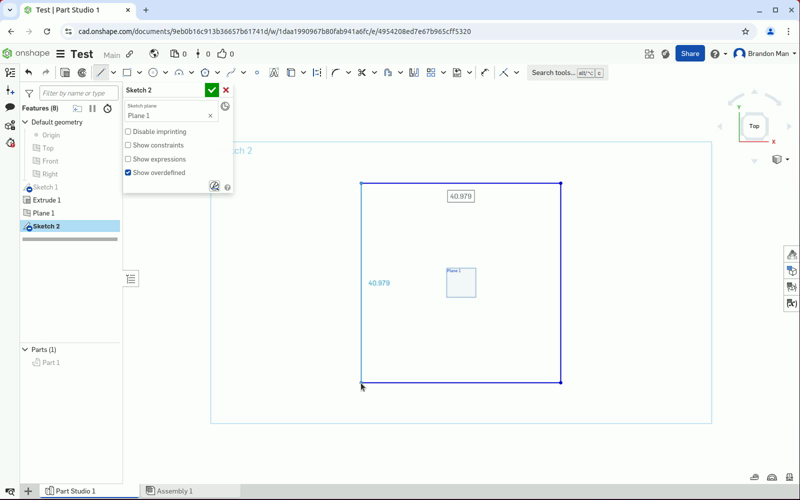
mouse_move(523, 335)
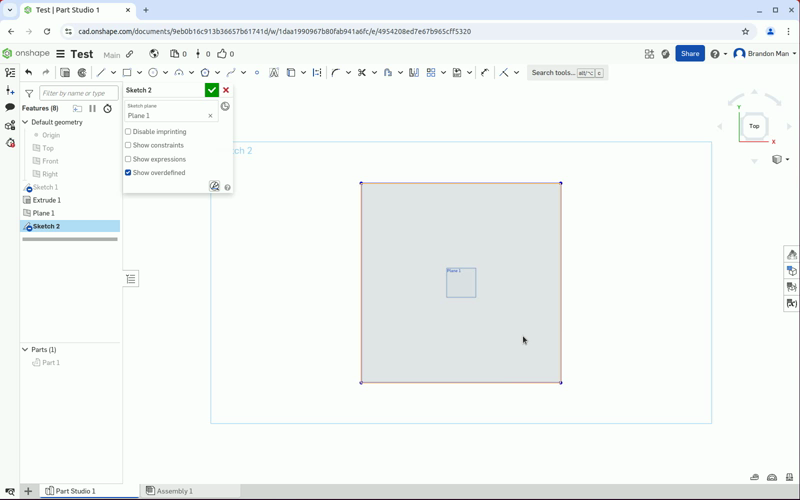
click(523, 335)
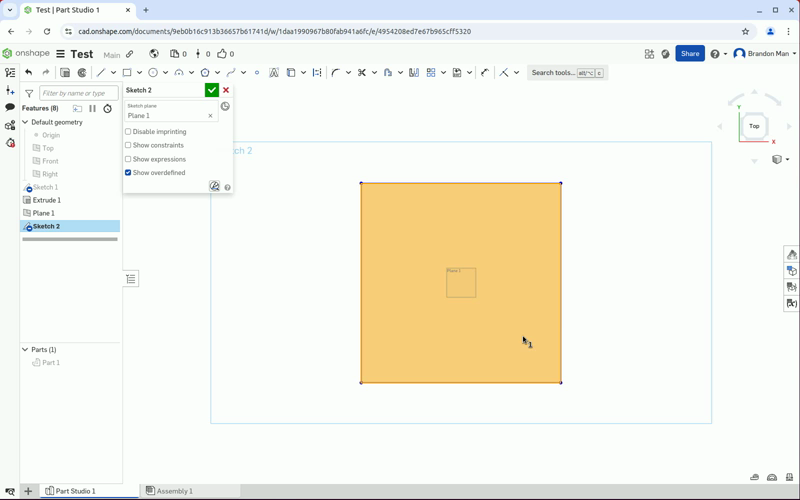
mouse_move(73, 352)
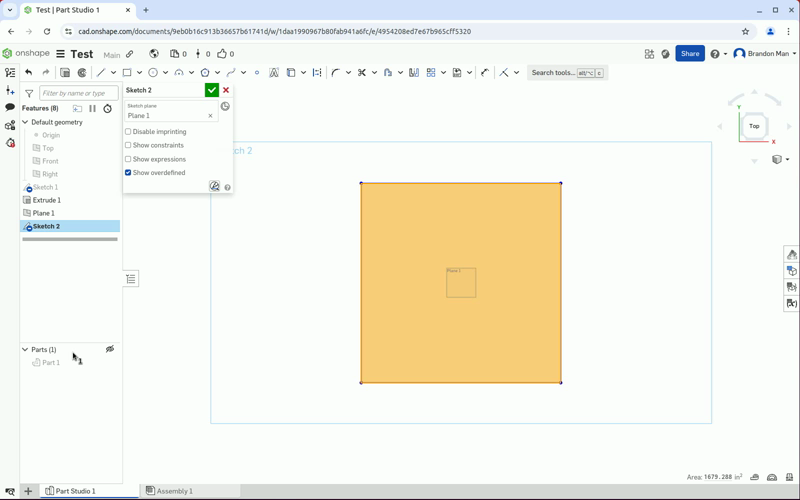
key(shift+y)
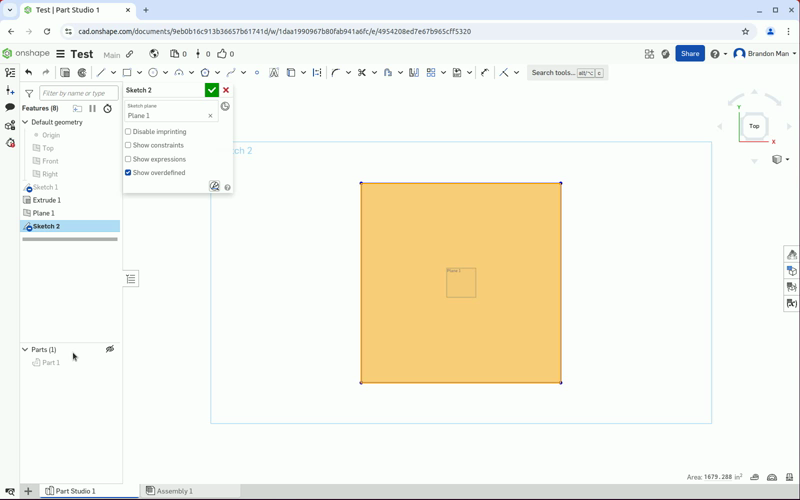
key(shift+e)
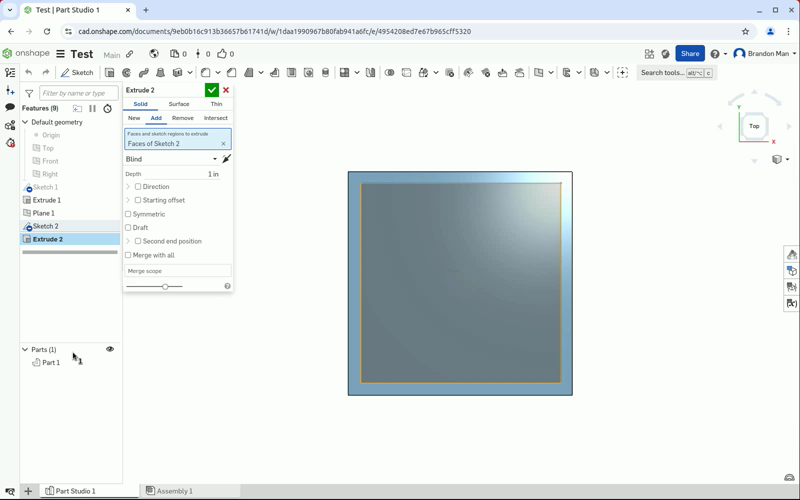
mouse_move(143, 106)
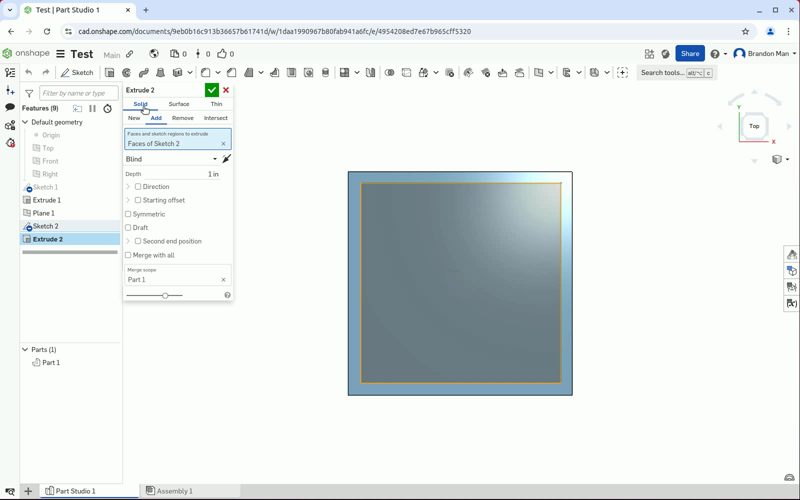
click(143, 106)
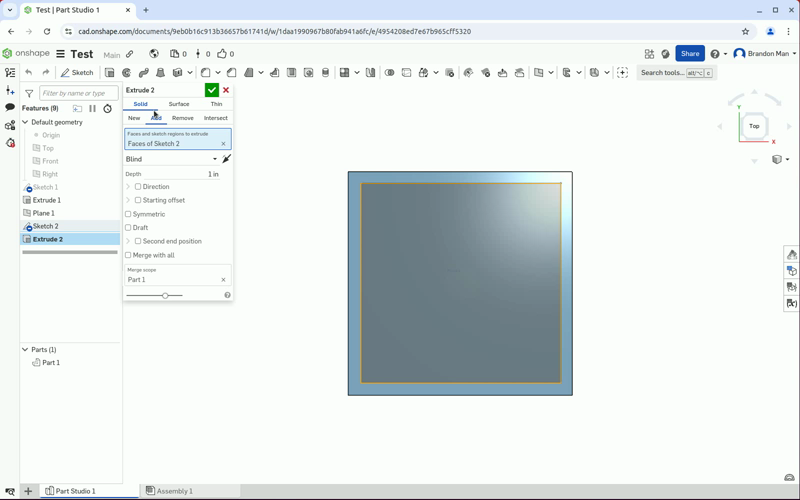
mouse_move(186, 120)
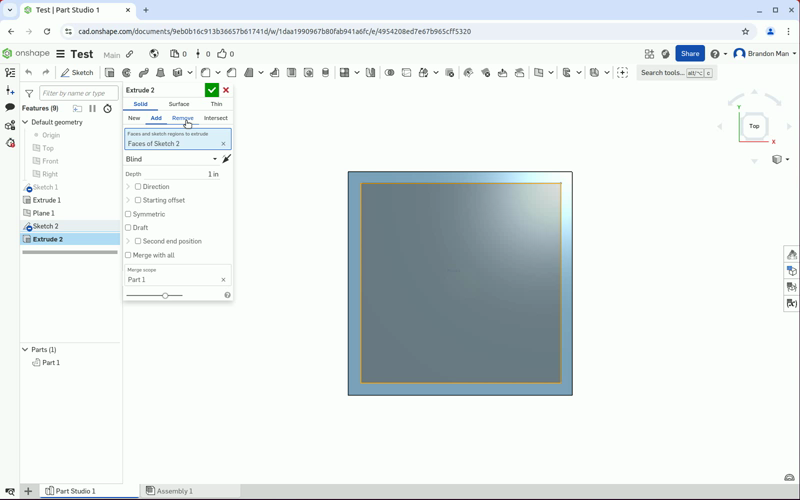
click(186, 120)
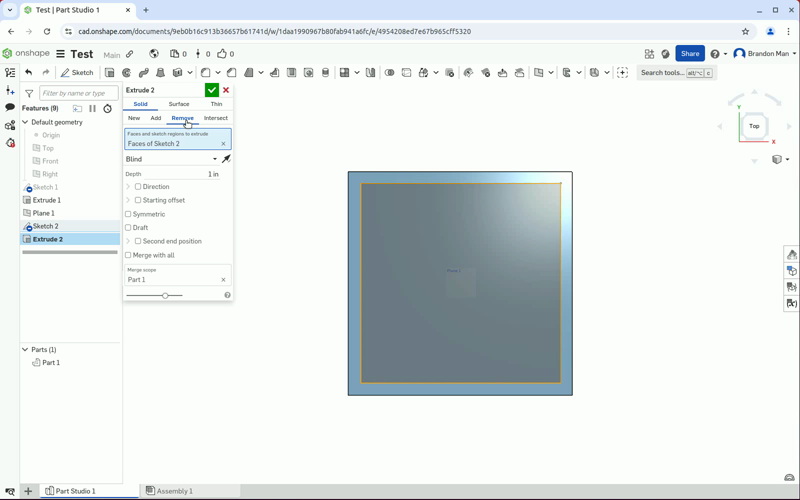
key(tab, 4)
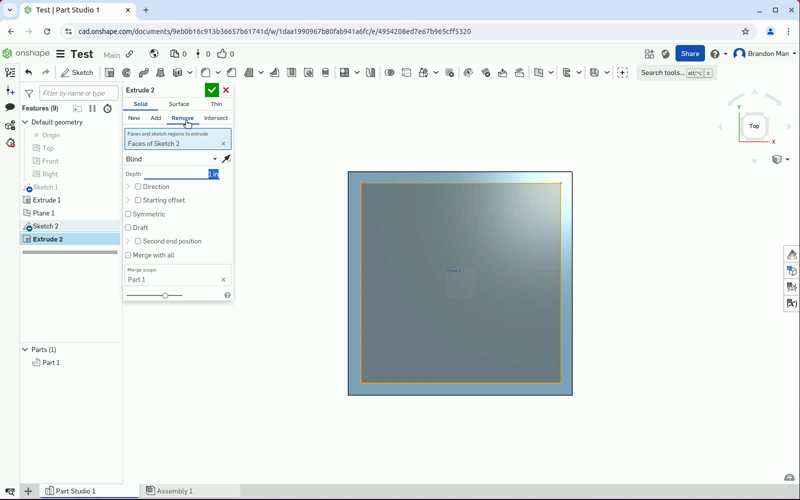
text(9.147)
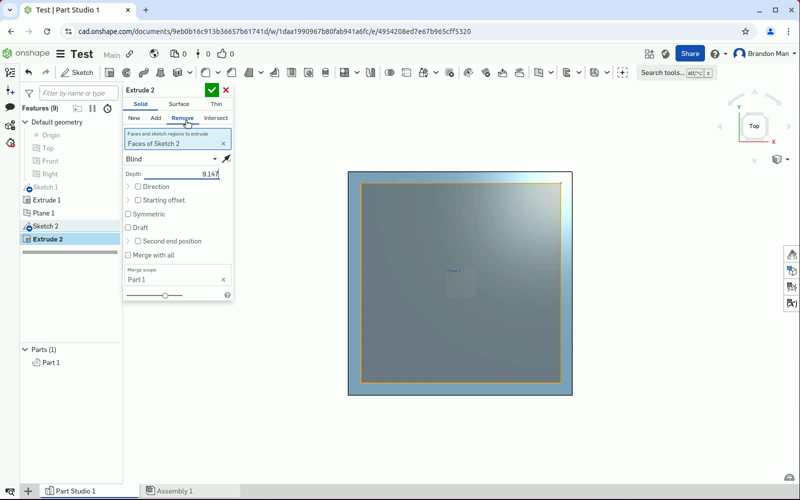
key(tab, 6)
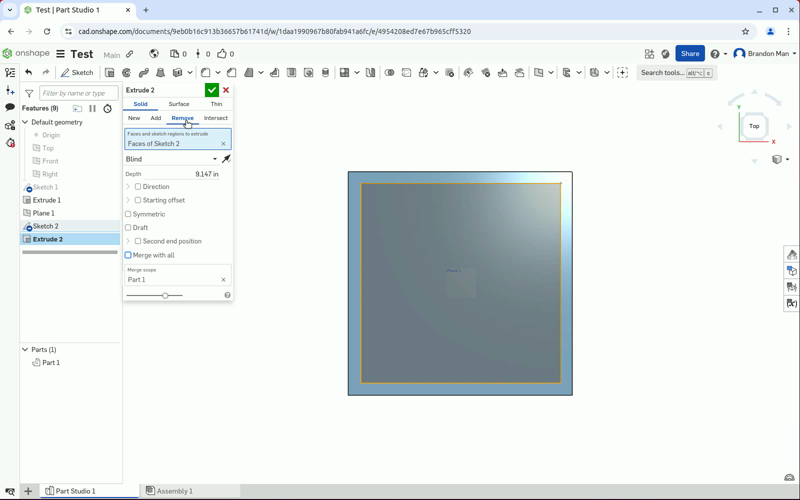
key(space)
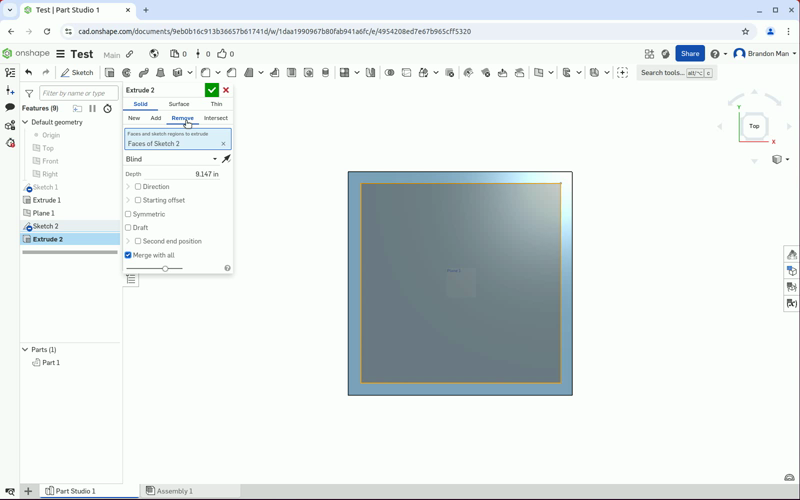
key(enter)
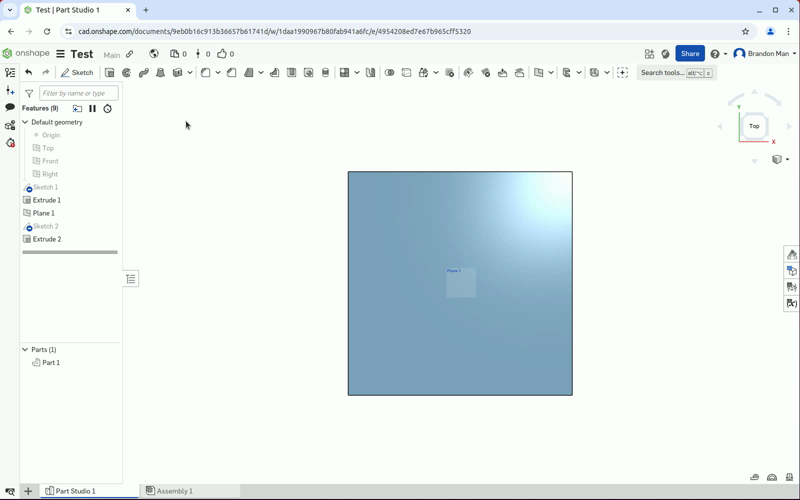
key(shift+h)
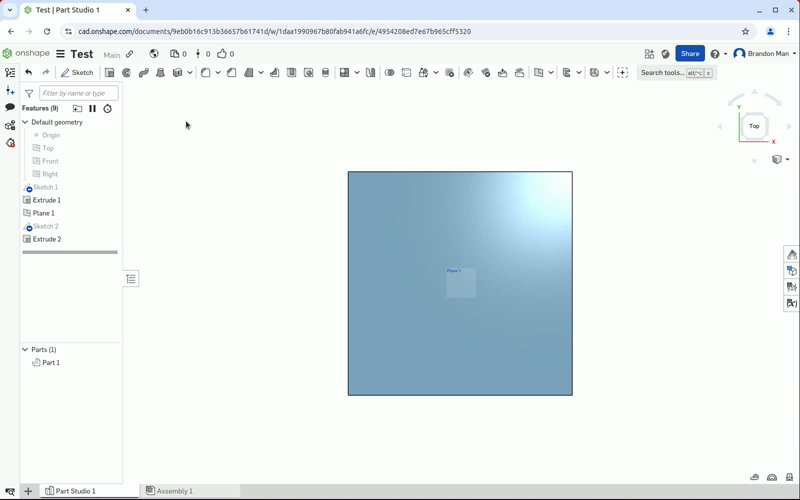
key(shift+h)
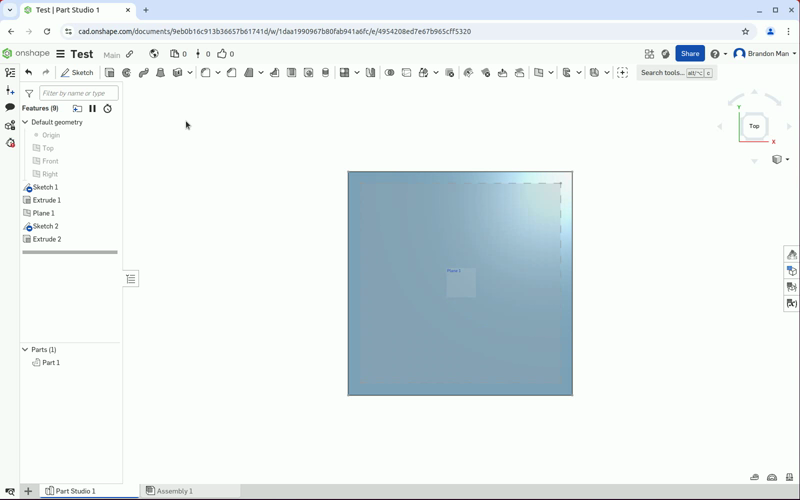
key(shift+7)
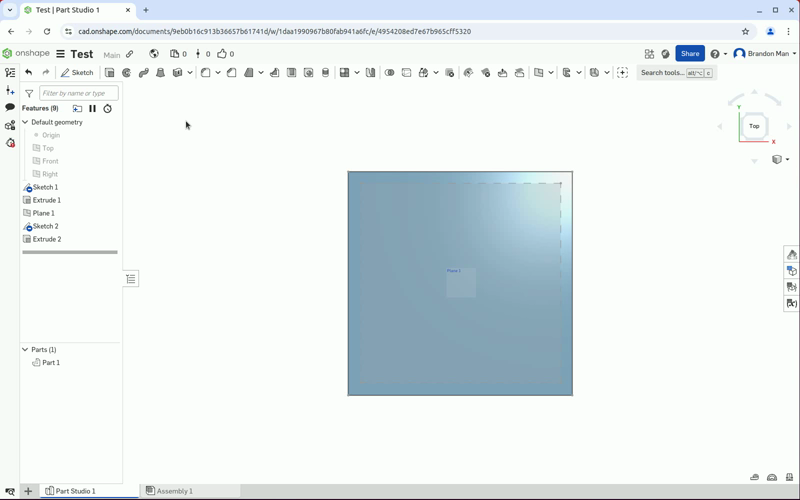
key(up, 3)
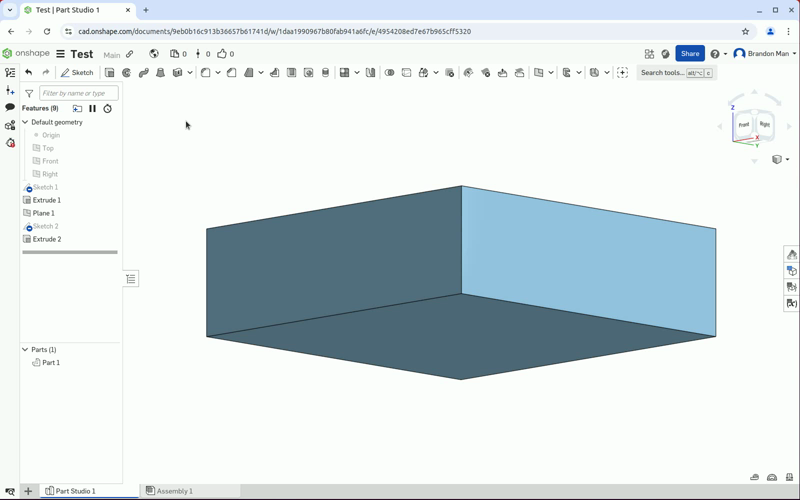
key(left, 3)
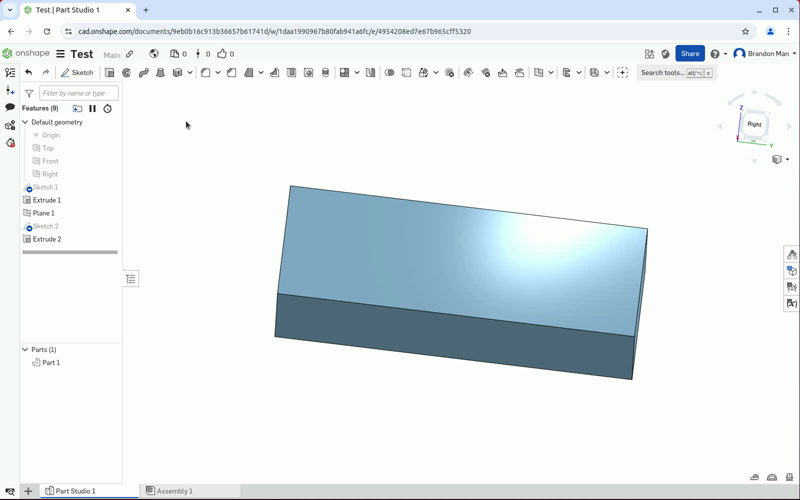
key(right, 3)
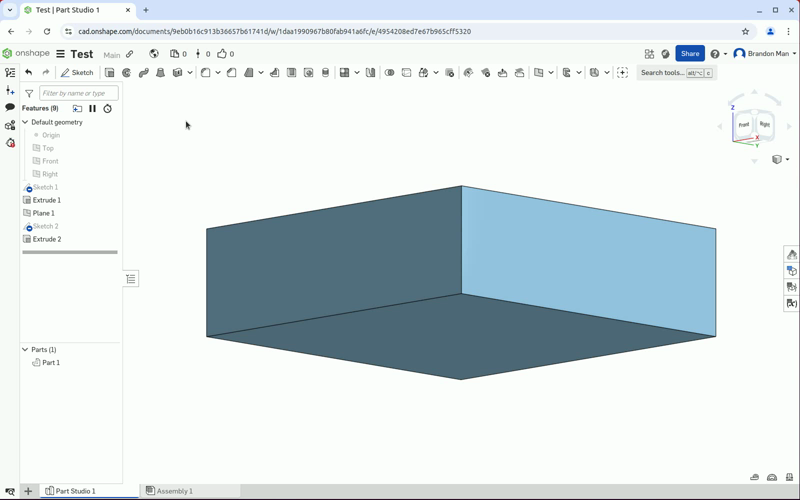
key(down, 3)
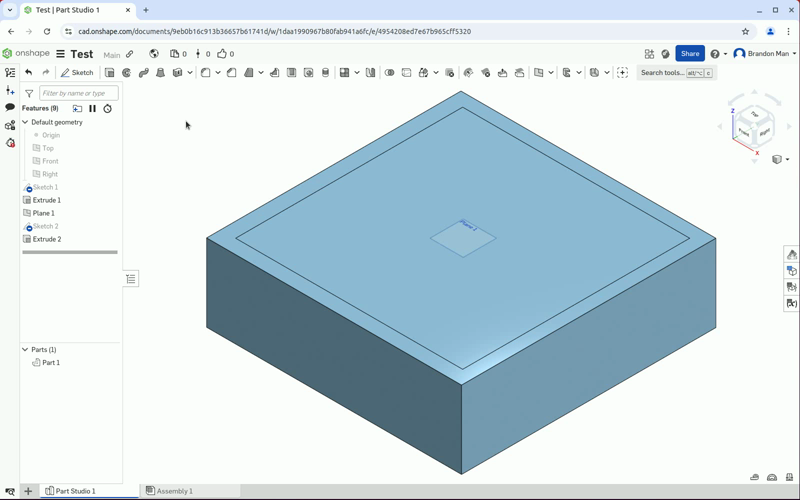
mouse_move(73, 189)
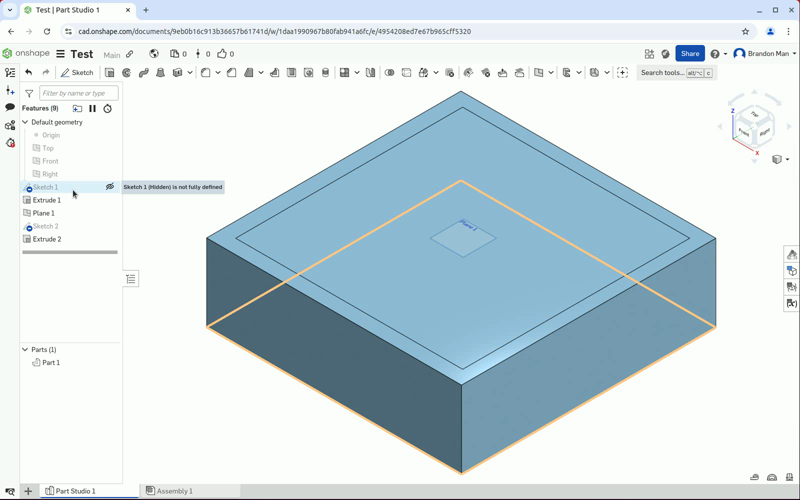
click(73, 189)